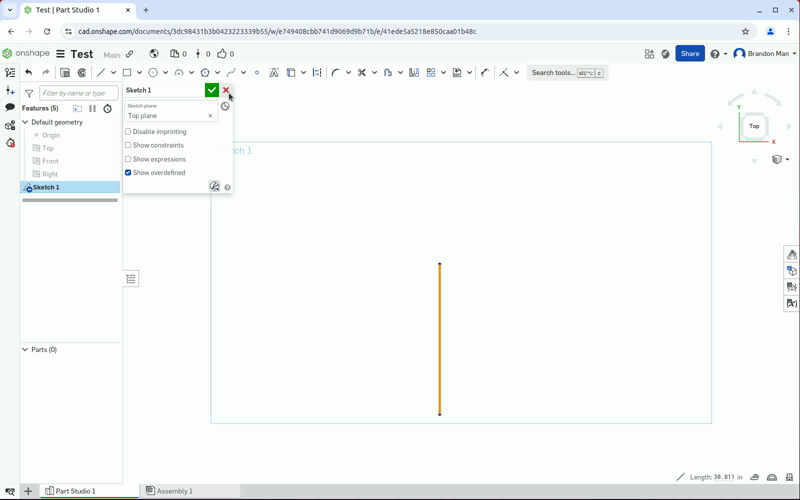
key(shift+h)
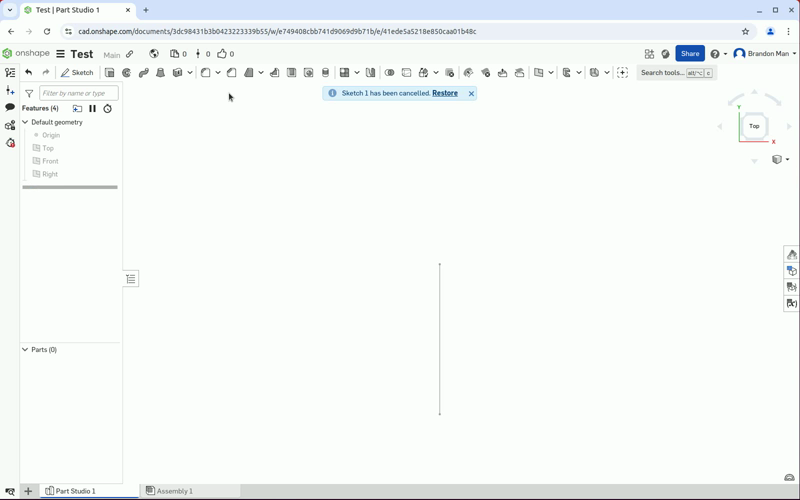
mouse_move(73, 352)
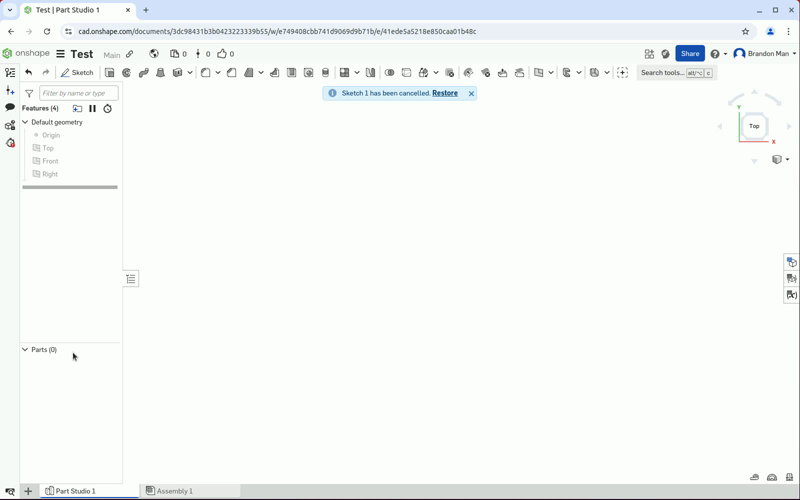
key(y)
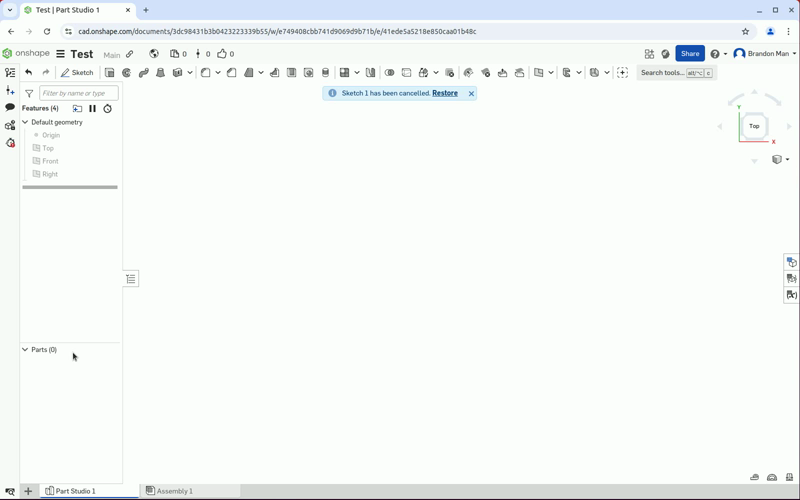
key(shift+p)
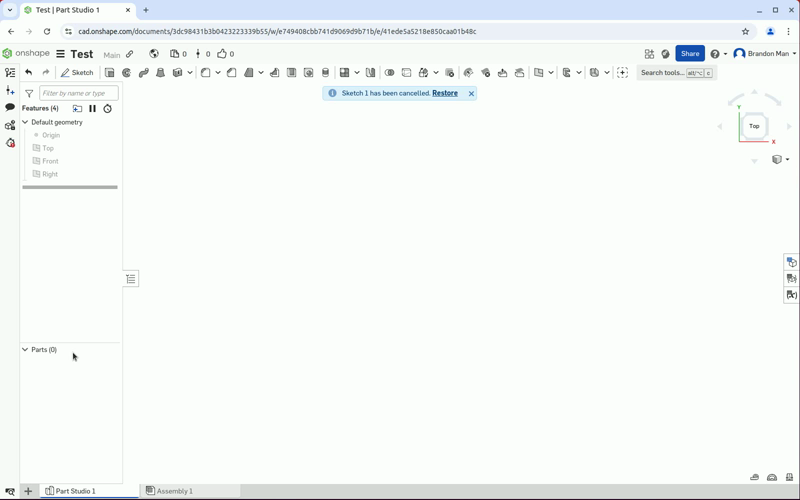
key(space)
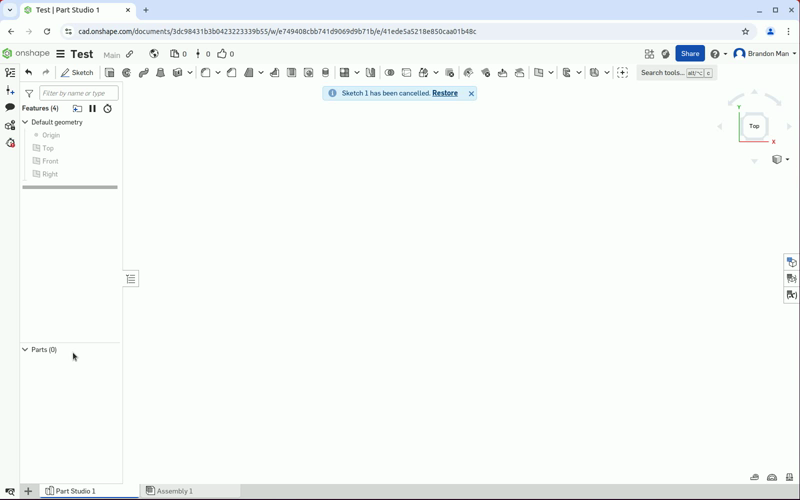
key_down(shift)
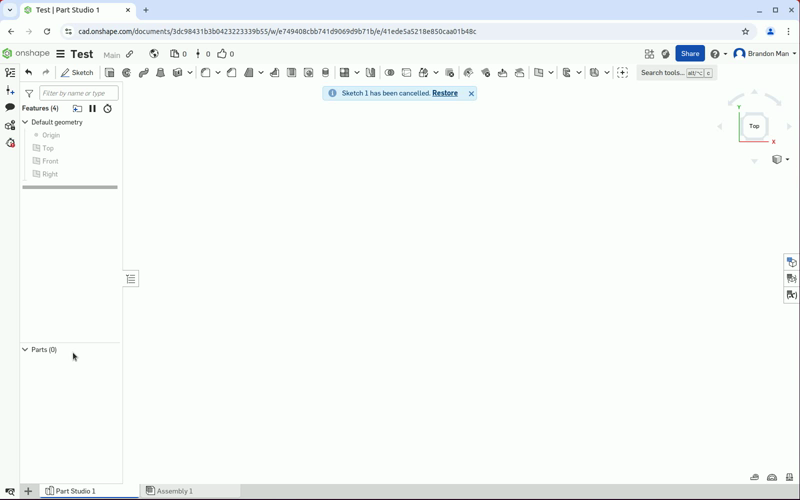
key(up)
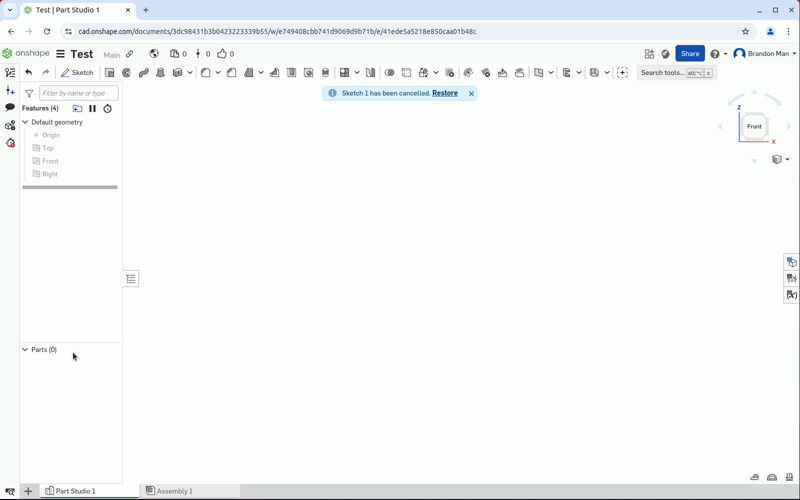
key_up(shift)
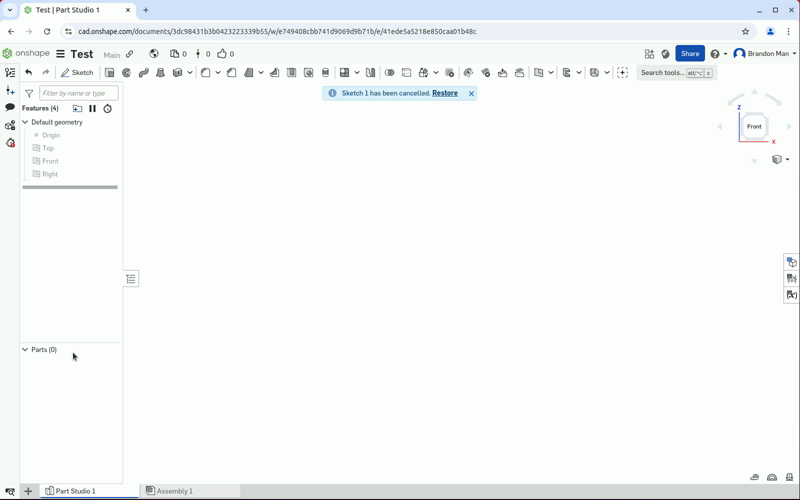
mouse_move(73, 352)
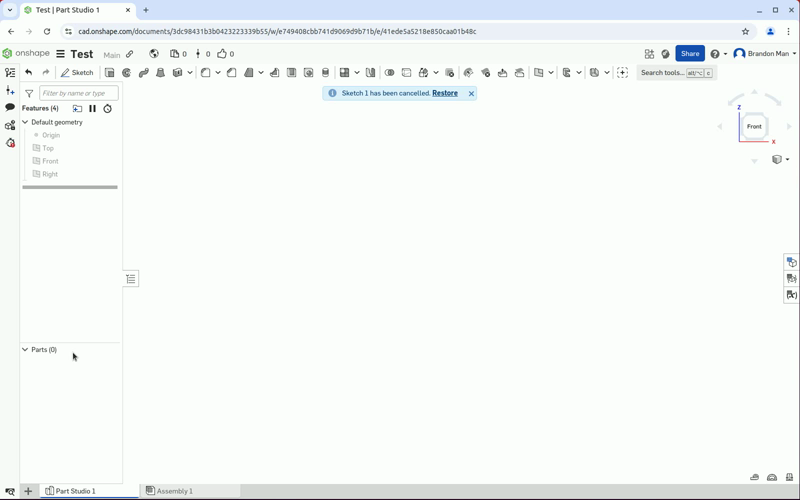
key(shift+y)
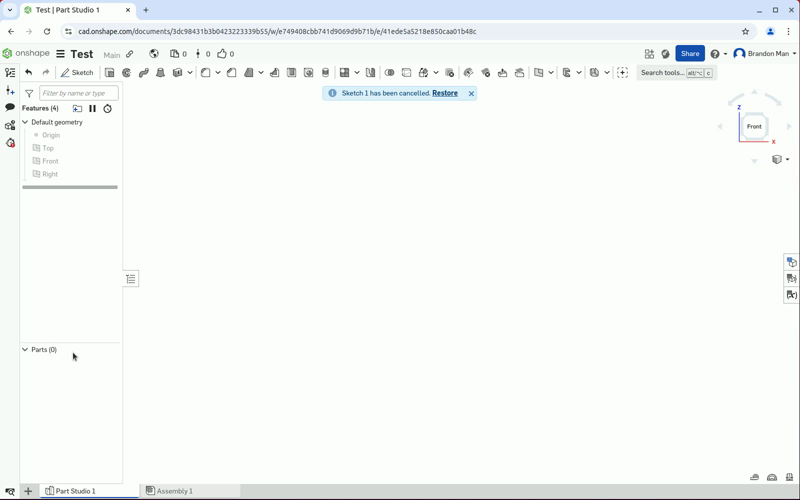
key(shift+s)
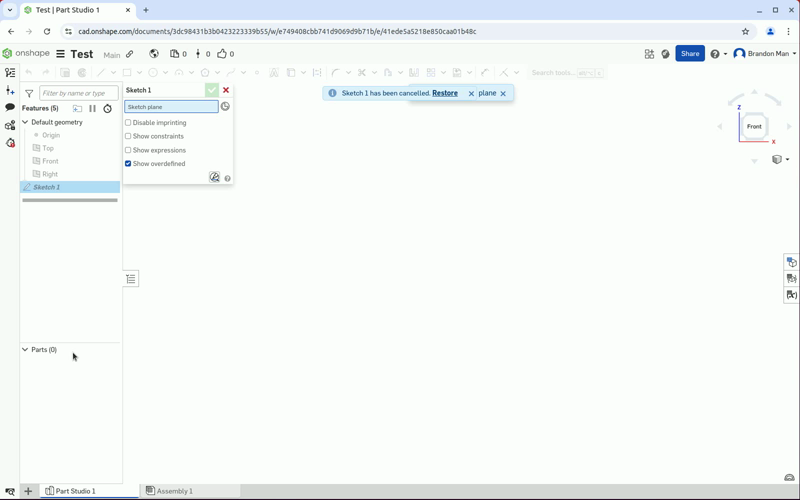
mouse_move(73, 163)
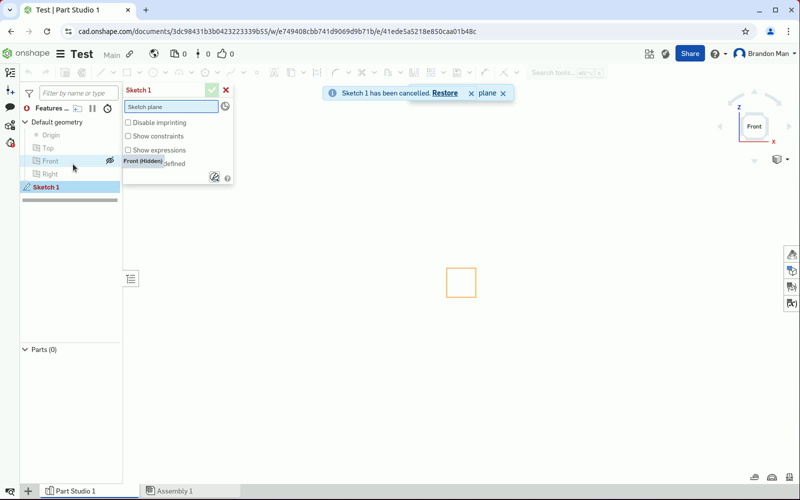
click(73, 163)
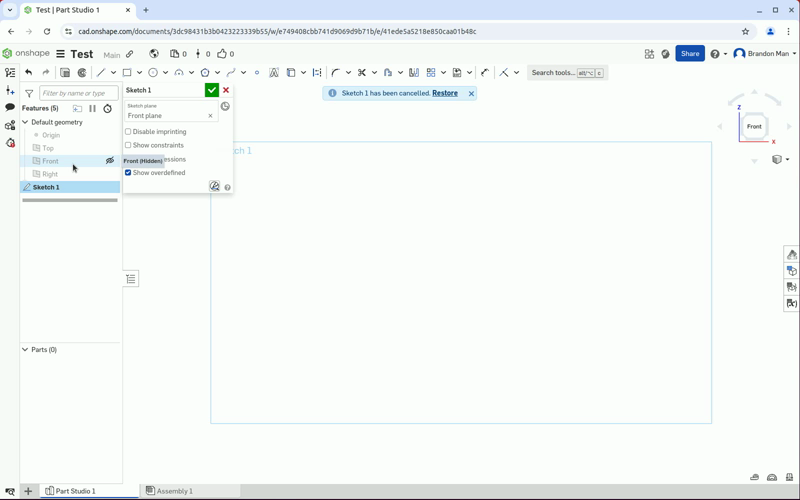
mouse_move(73, 352)
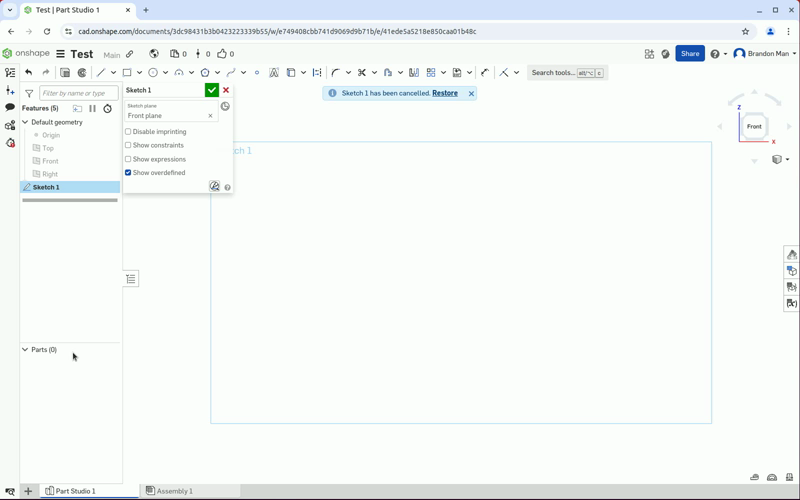
key(y)
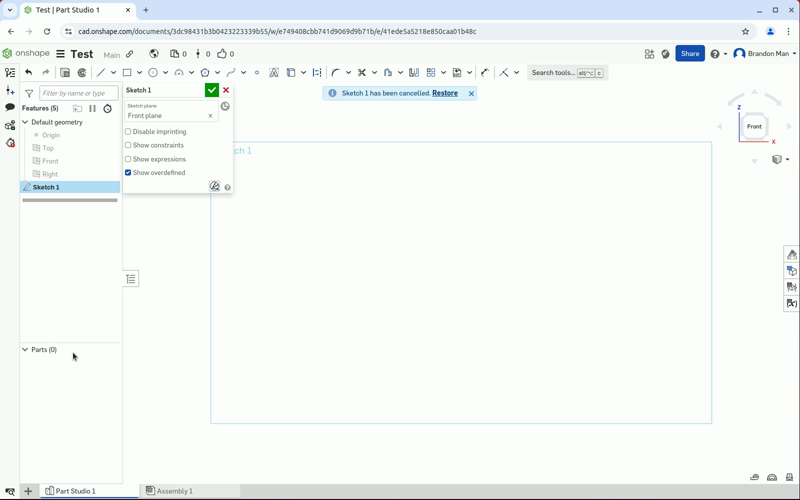
key(l)
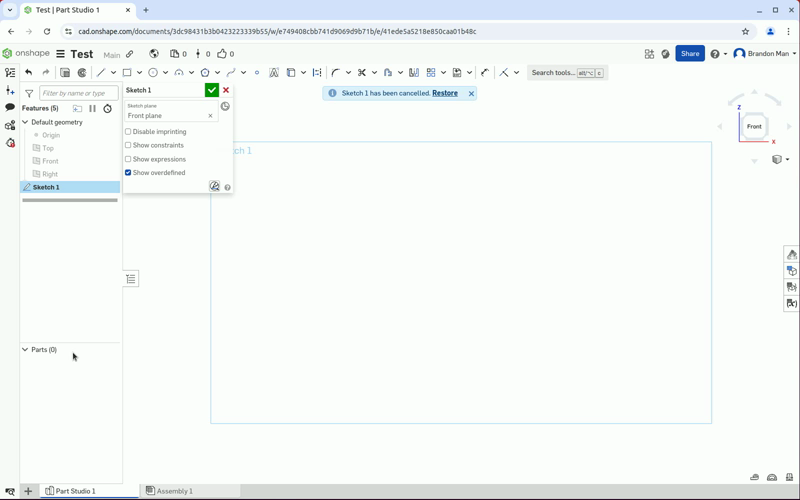
key_down(shift)
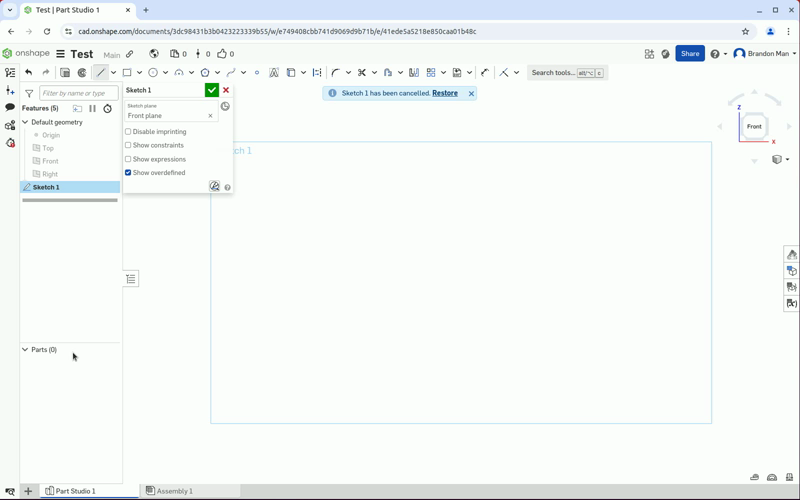
mouse_move(416, 395)
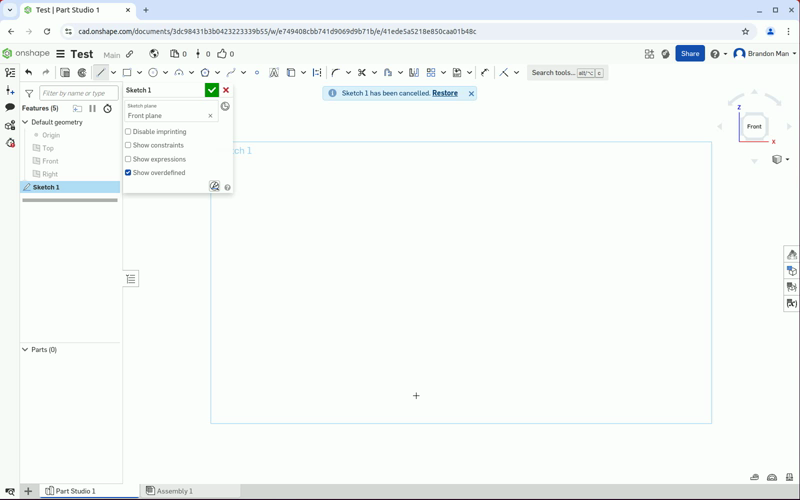
click(416, 395)
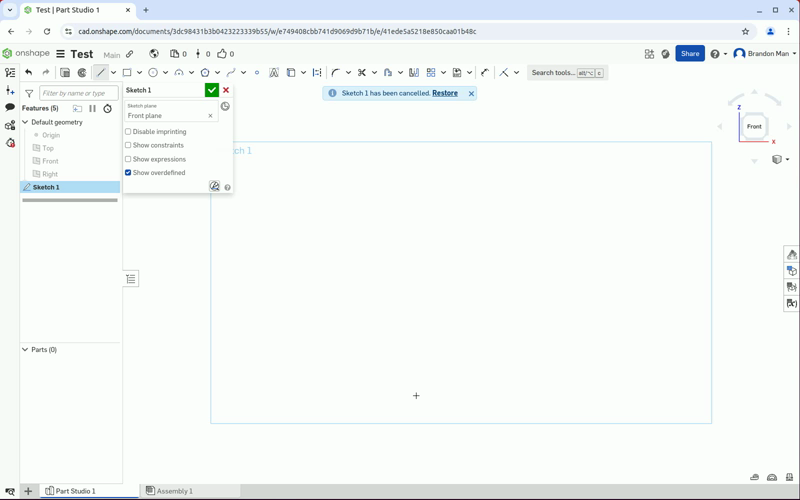
key_up(shift)
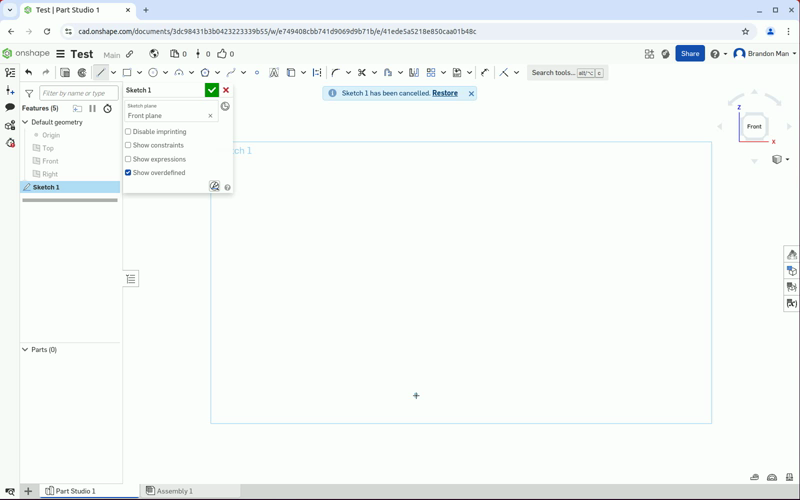
key_down(shift)
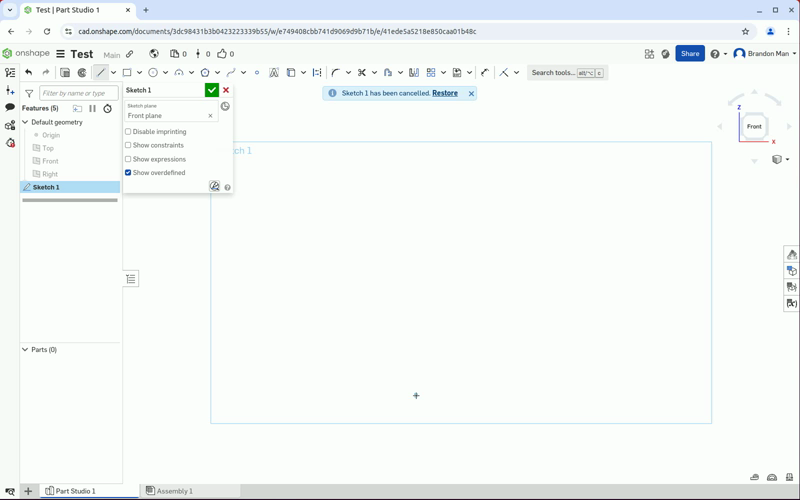
mouse_move(503, 395)
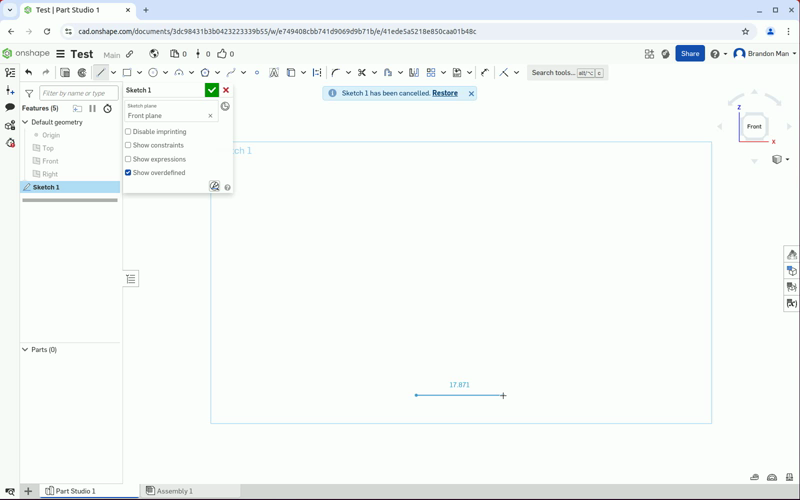
click(503, 395)
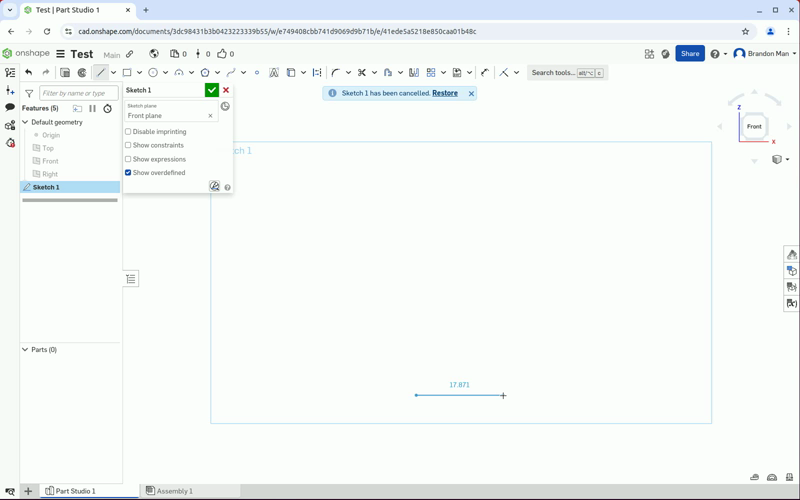
key_up(shift)
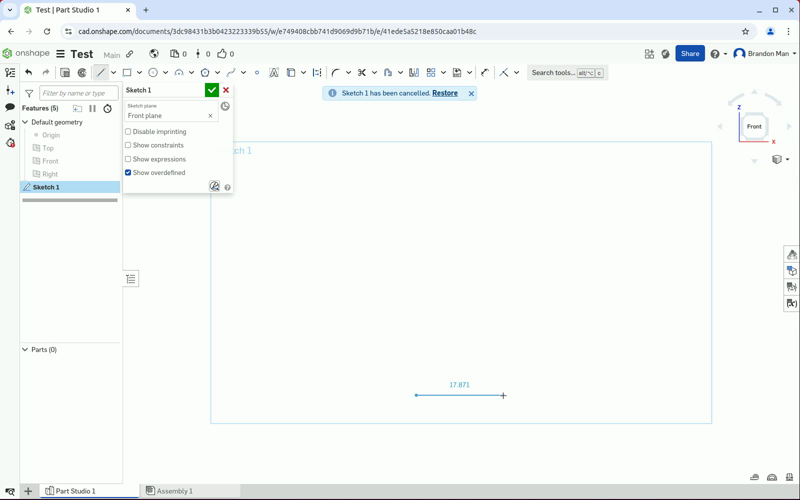
key_down(shift)
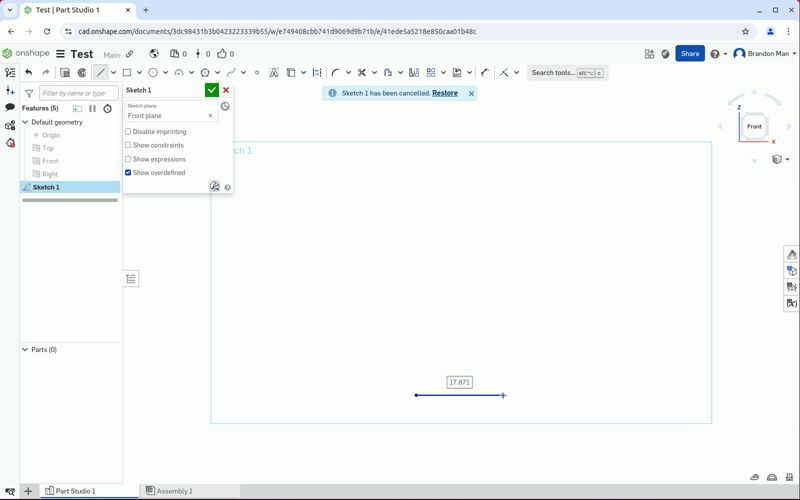
mouse_move(503, 171)
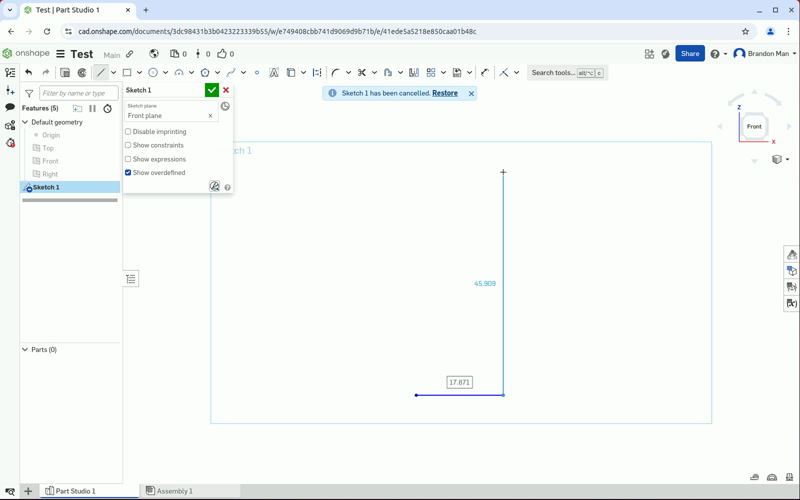
click(503, 171)
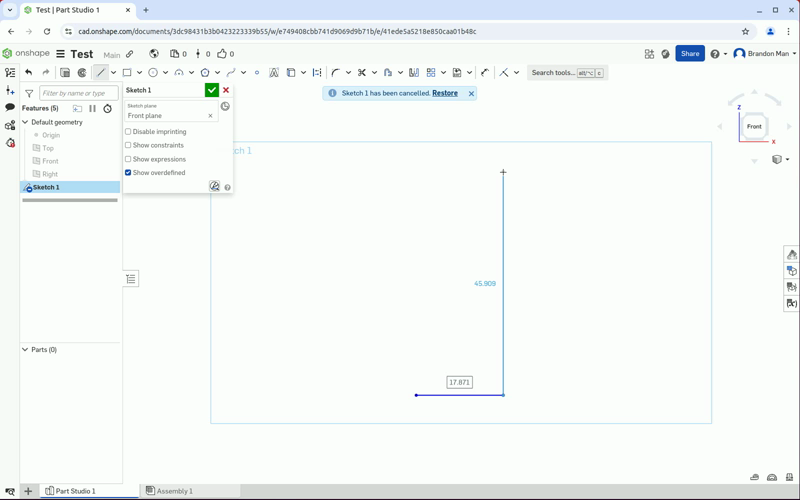
key_up(shift)
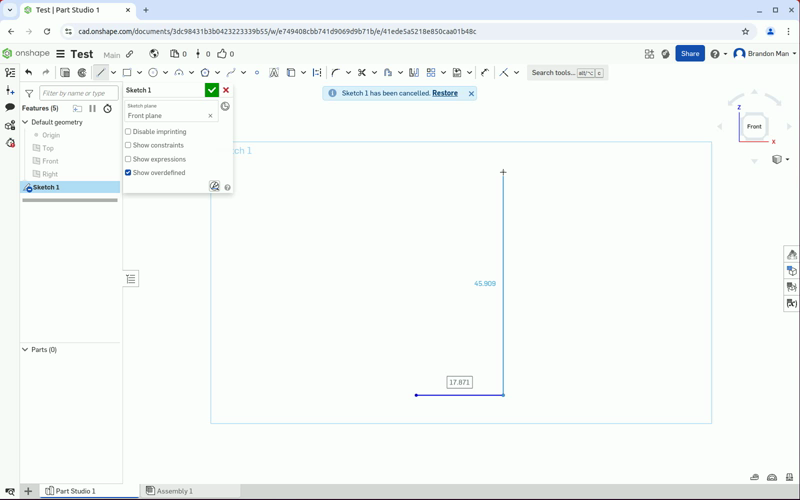
key_down(shift)
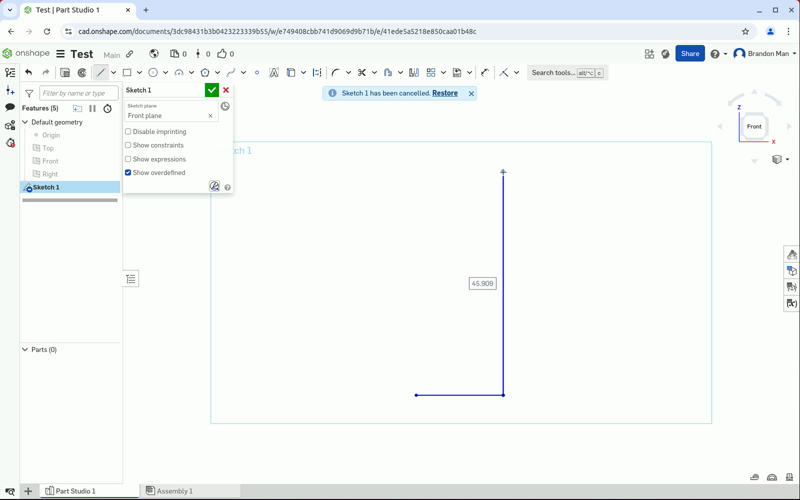
mouse_move(416, 171)
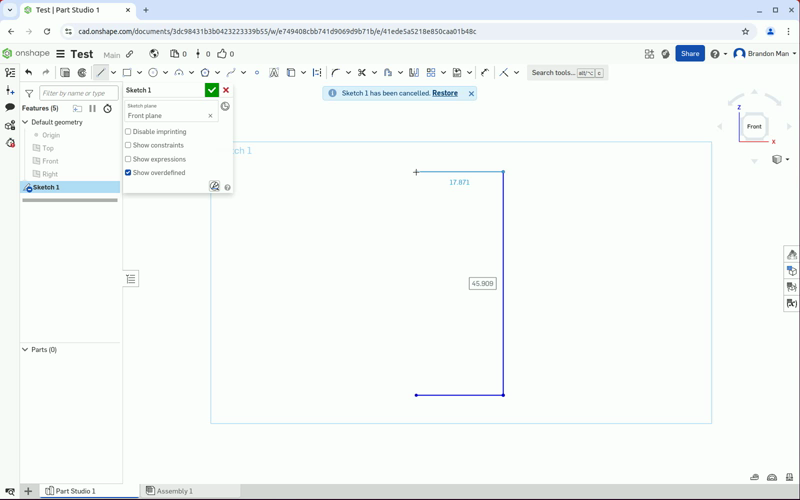
click(416, 171)
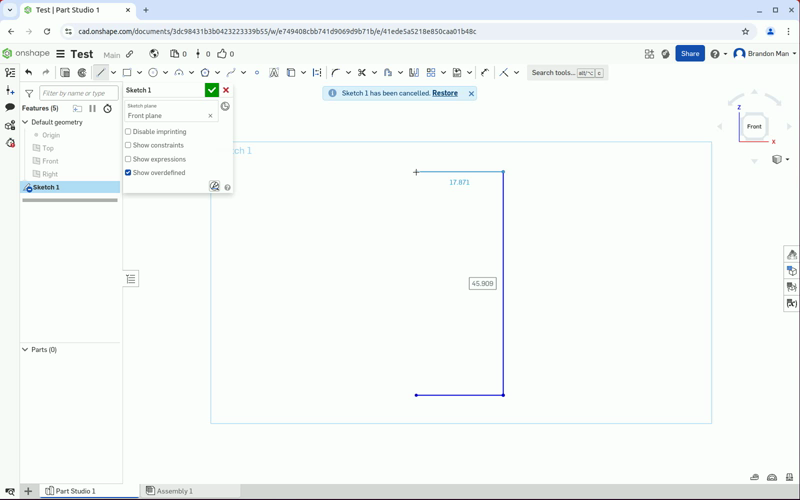
key_up(shift)
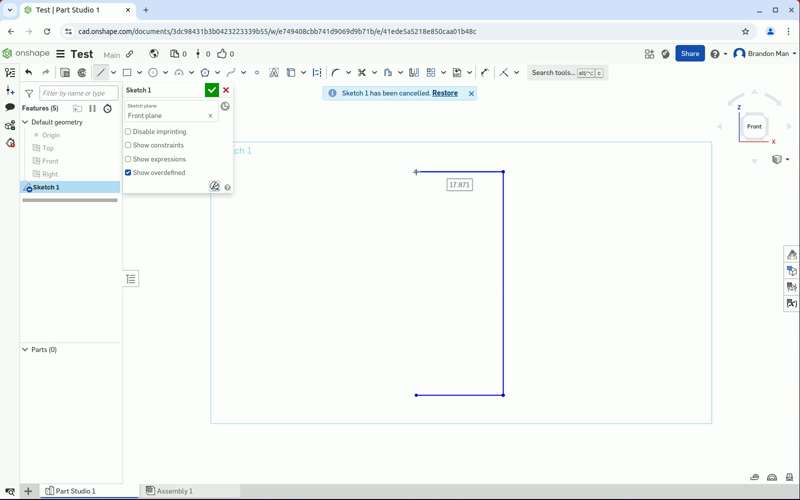
key_down(shift)
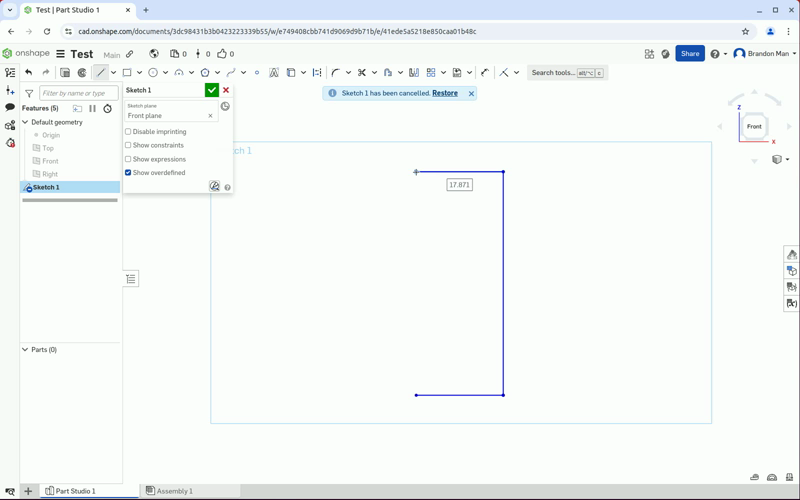
mouse_move(416, 395)
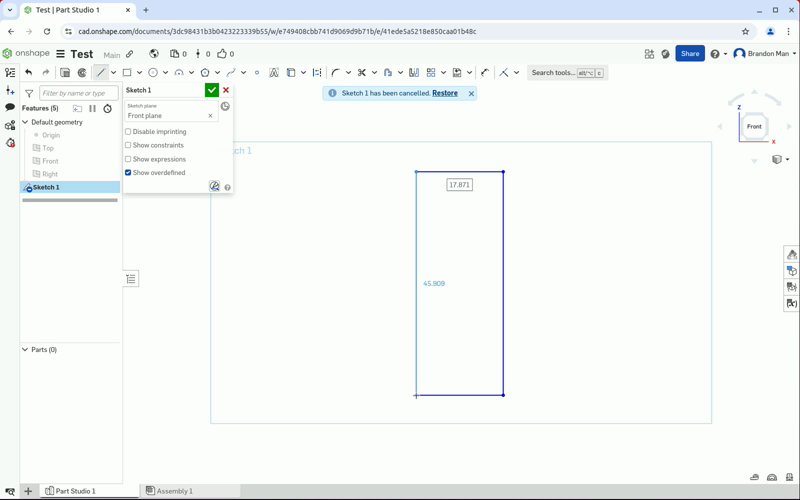
key_up(shift)
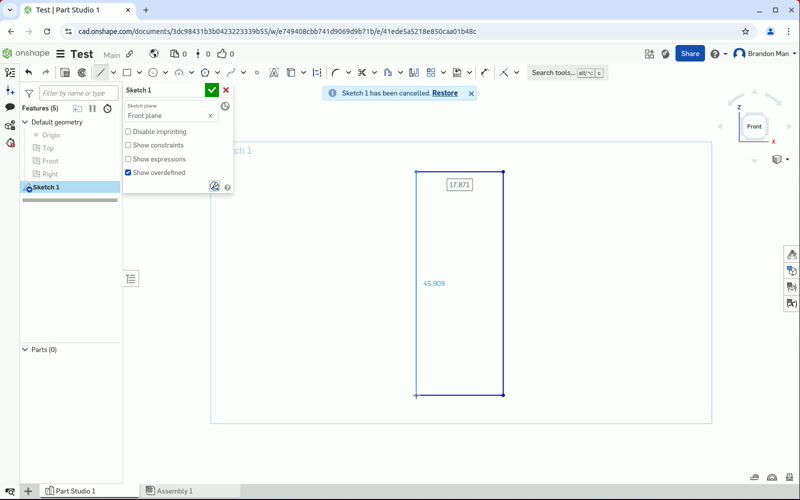
click(416, 395)
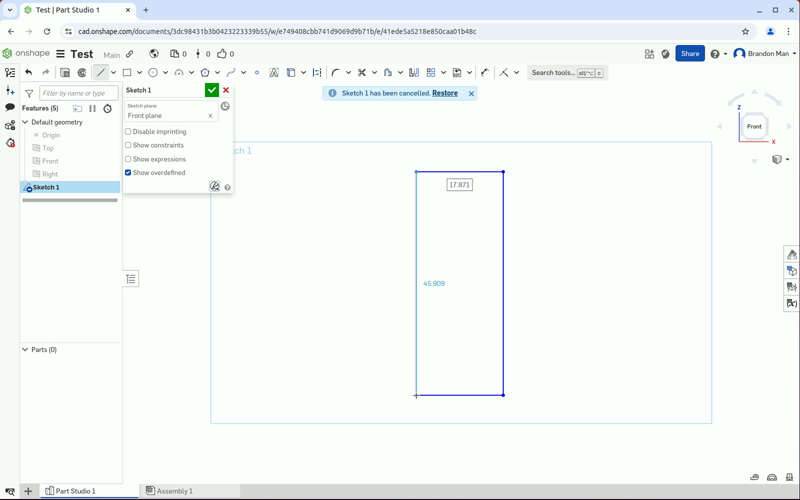
key(esc)
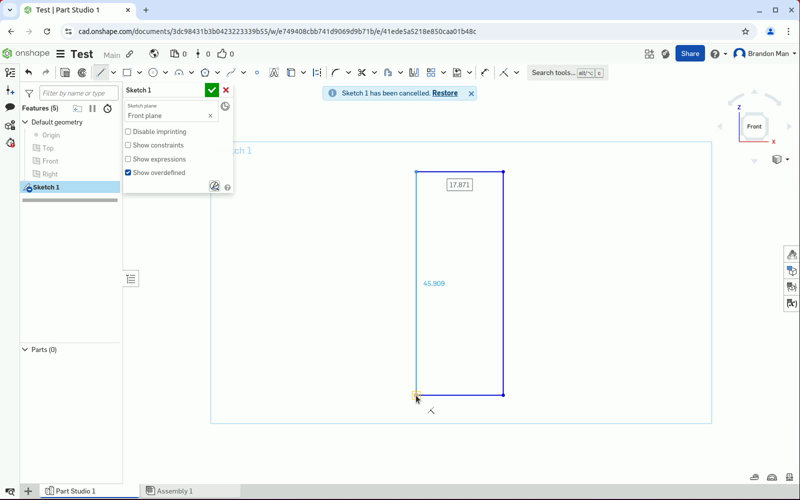
mouse_move(463, 224)
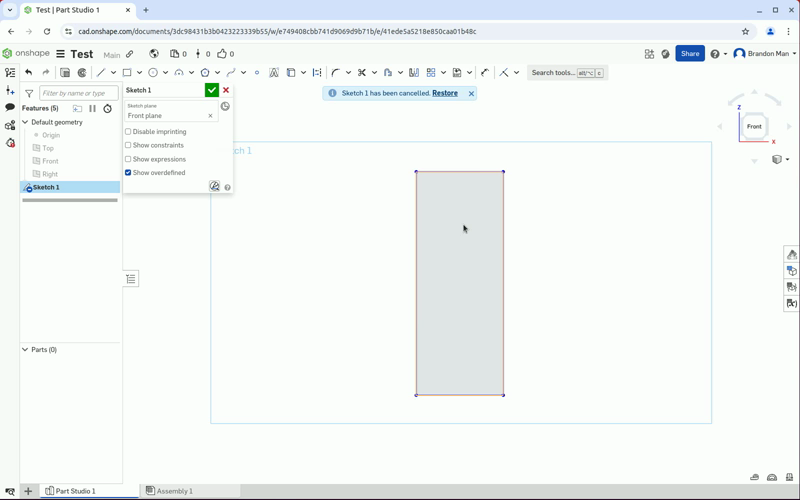
click(463, 224)
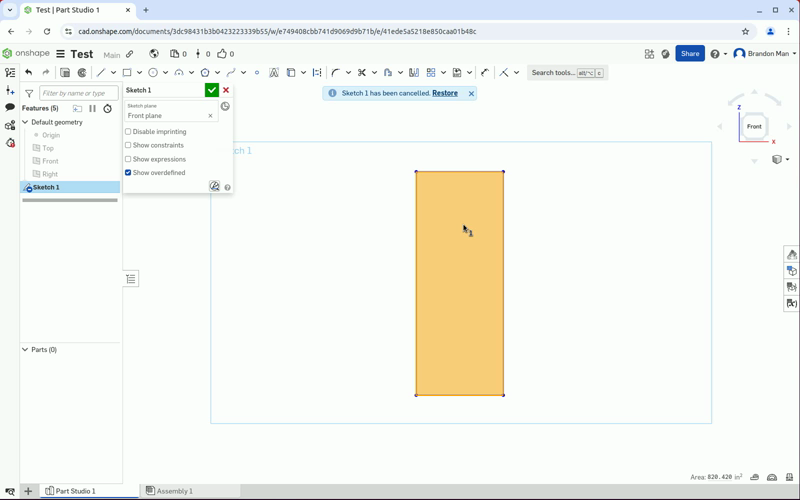
mouse_move(73, 352)
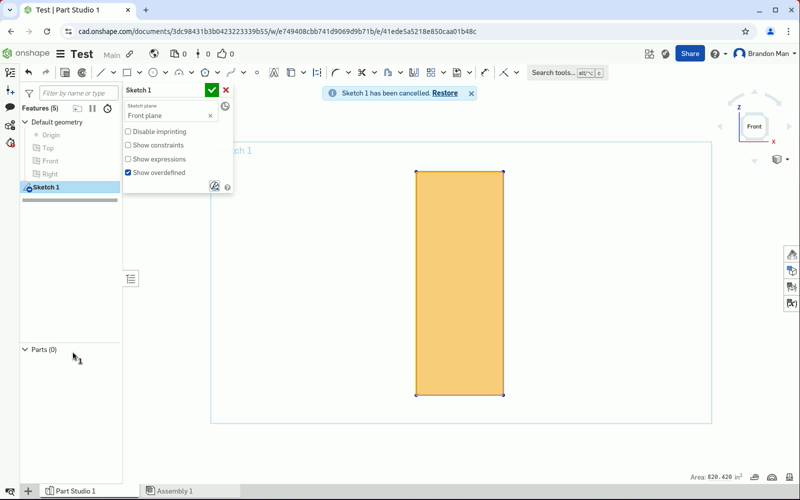
key(shift+y)
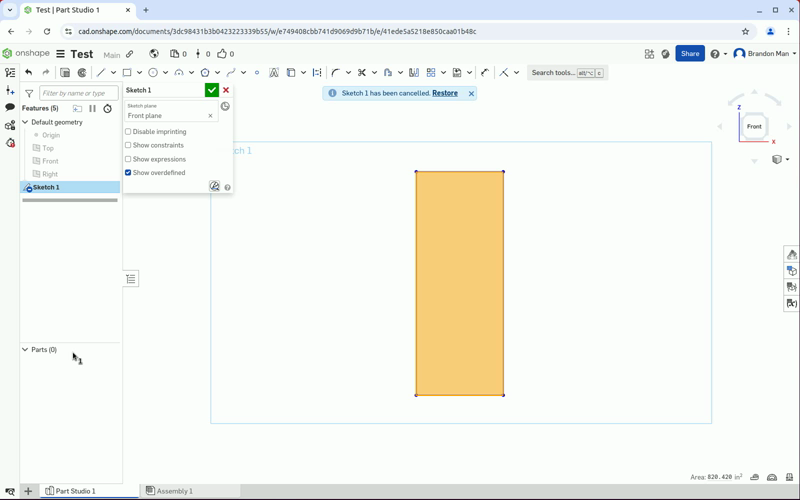
key(shift+e)
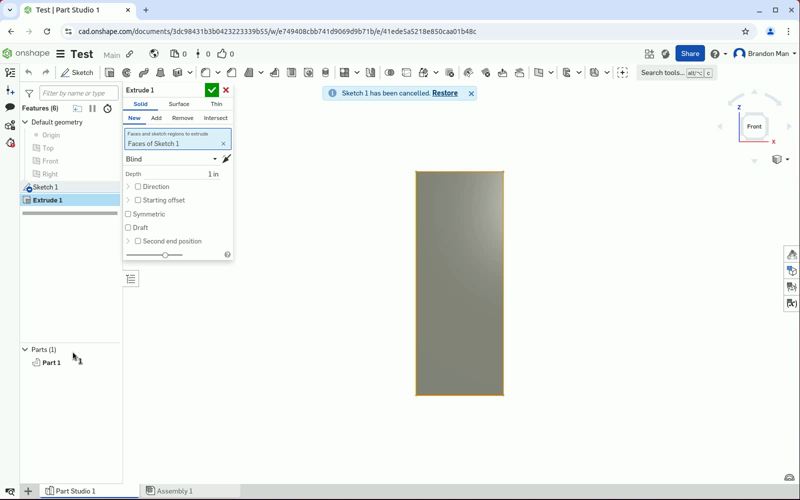
mouse_move(143, 106)
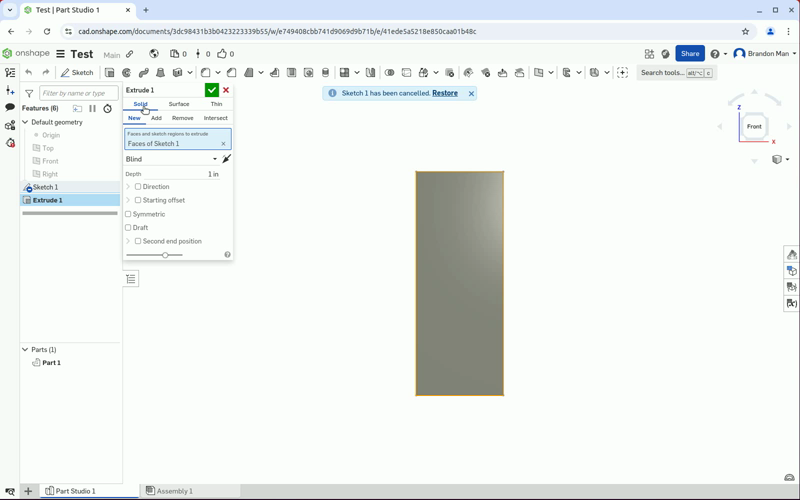
click(143, 106)
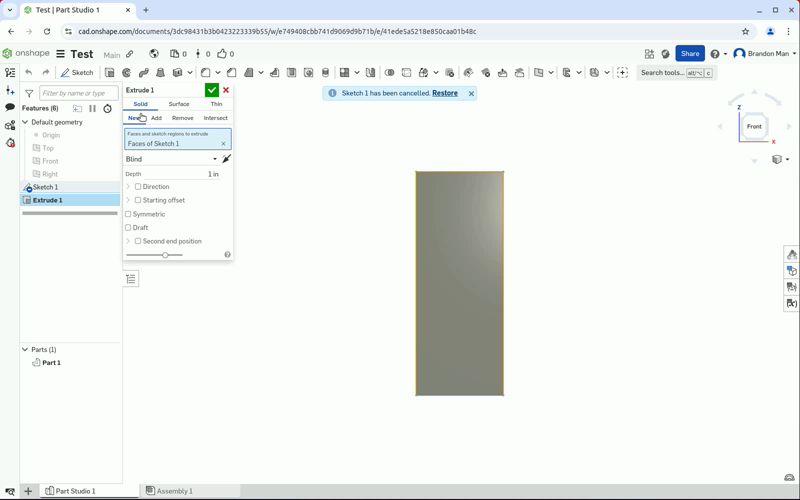
mouse_move(137, 120)
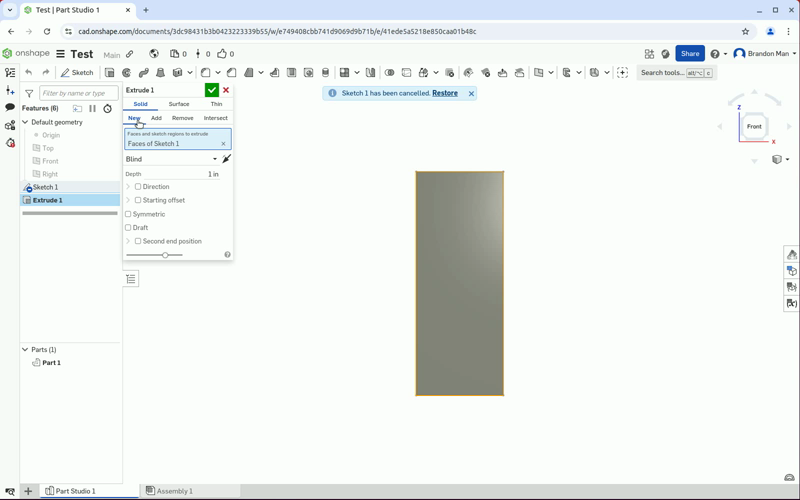
click(137, 120)
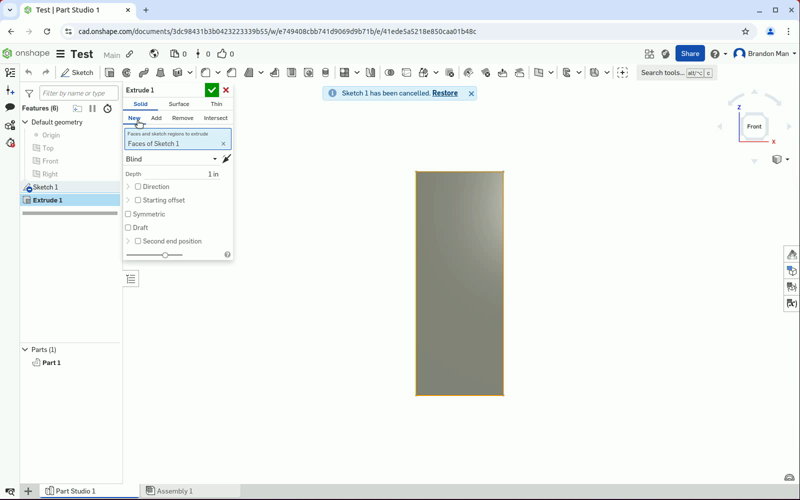
key(tab, 4)
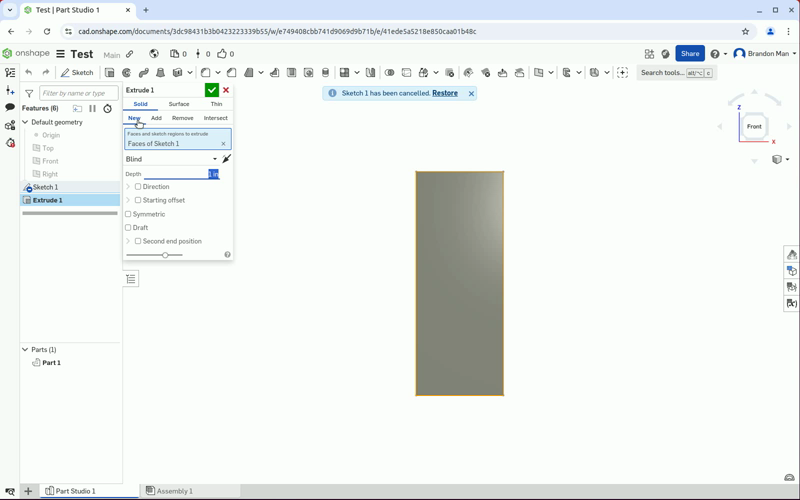
text(1.204)
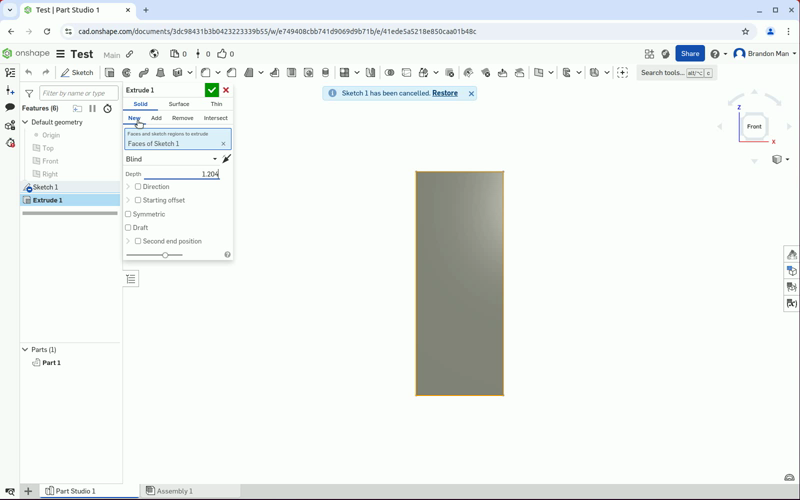
key(enter)
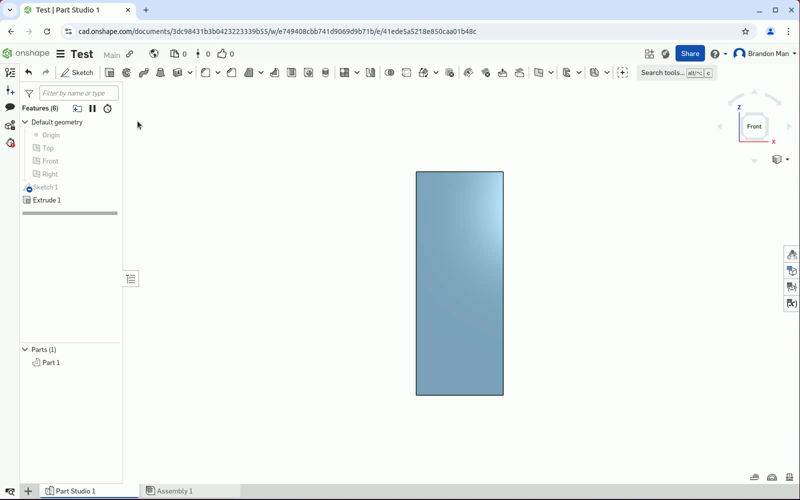
key(shift+h)
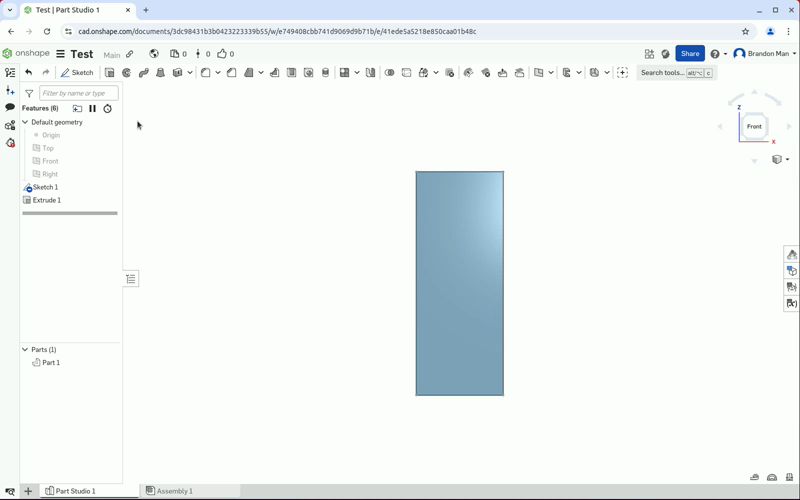
key(shift+h)
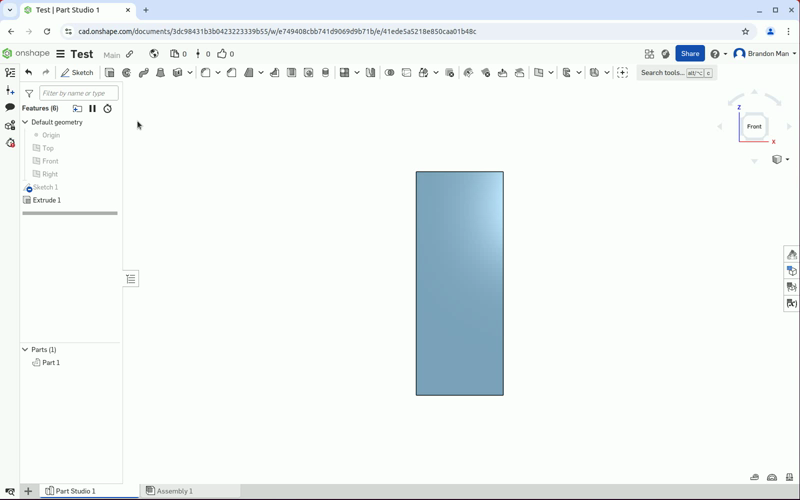
mouse_move(73, 189)
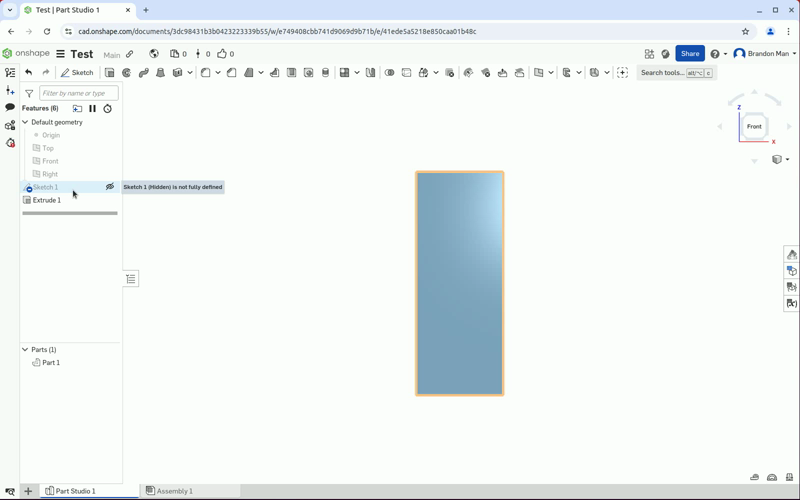
click(73, 189)
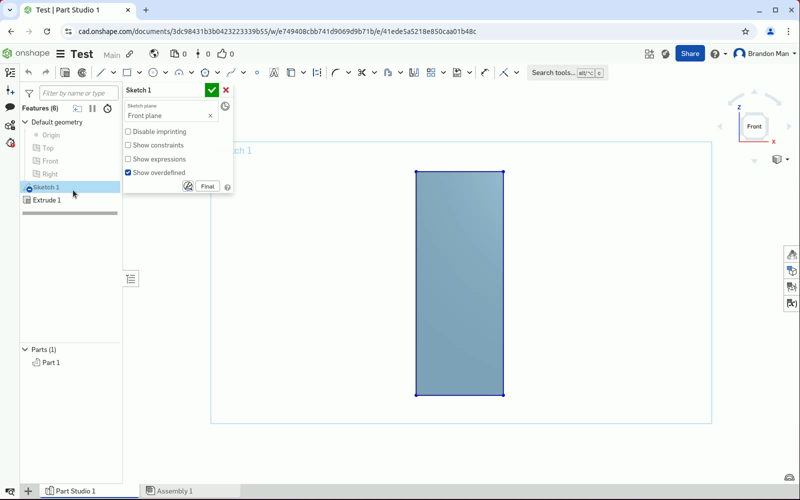
mouse_move(229, 92)
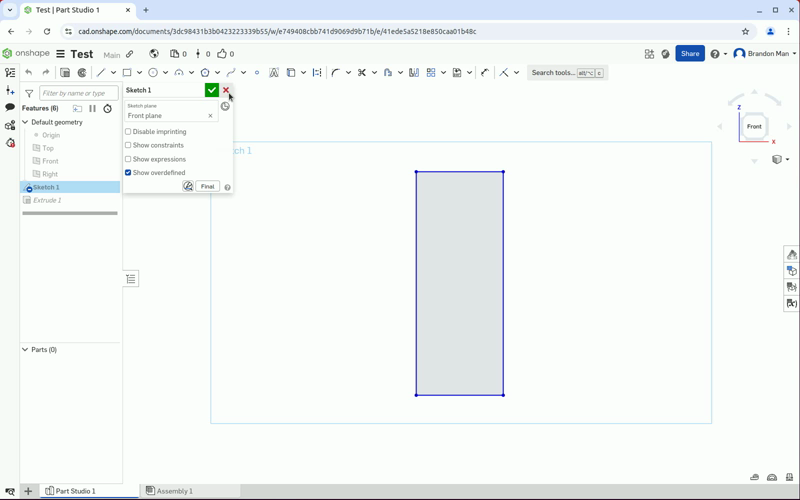
click(229, 92)
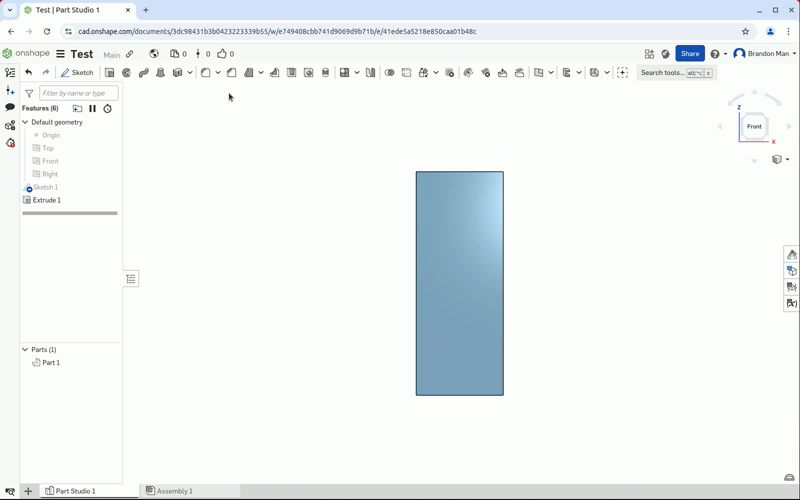
mouse_move(541, 75)
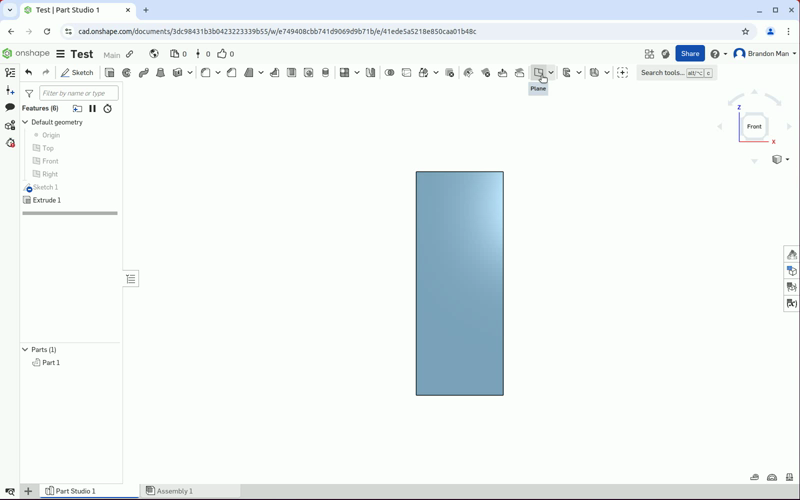
click(541, 75)
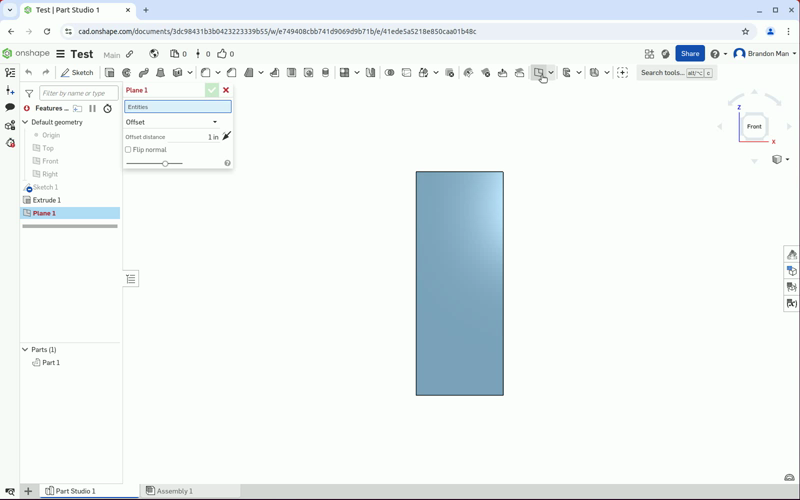
mouse_move(73, 163)
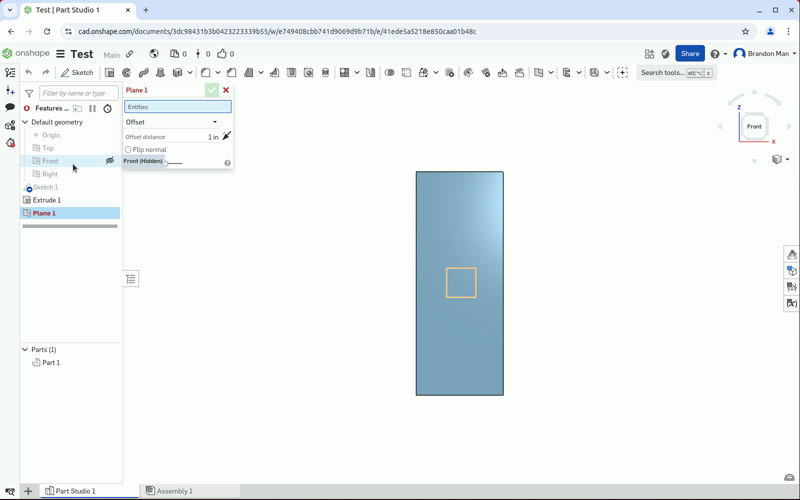
click(73, 163)
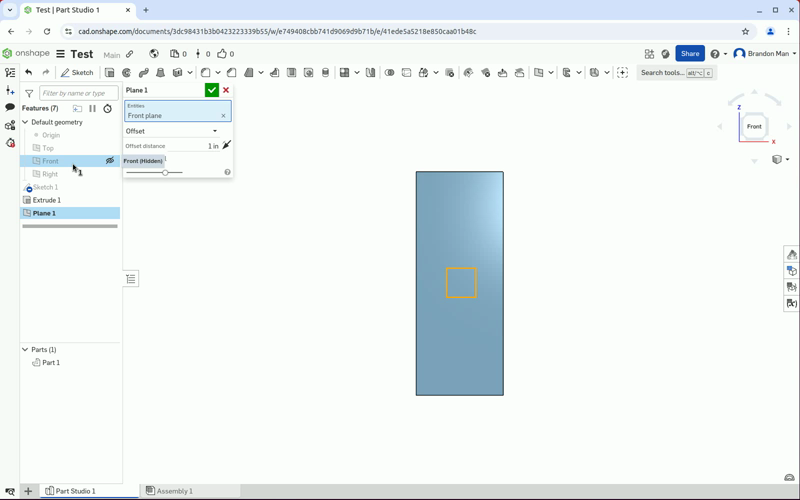
key(tab, 2)
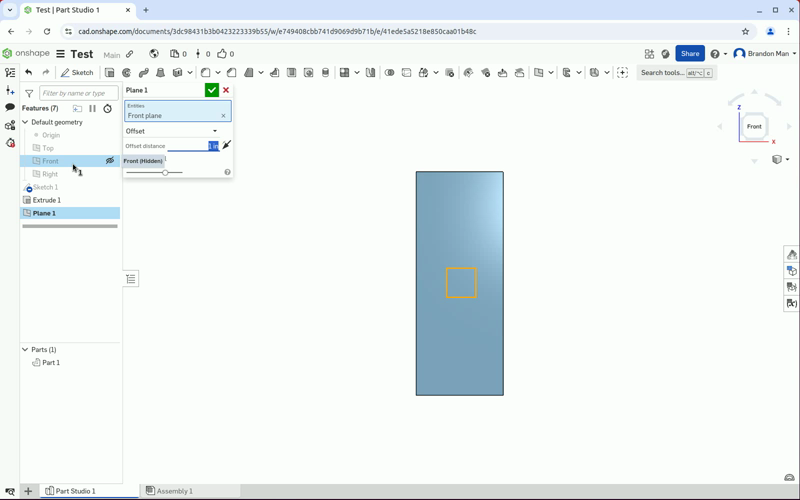
text(1.202)
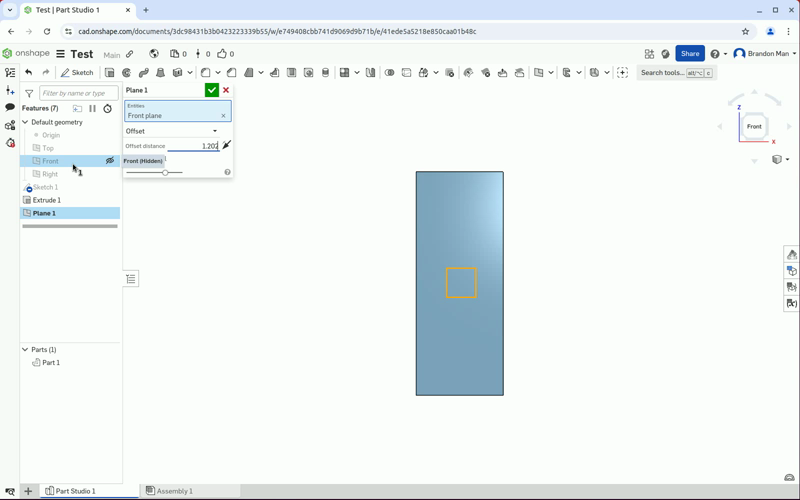
key(enter, 2)
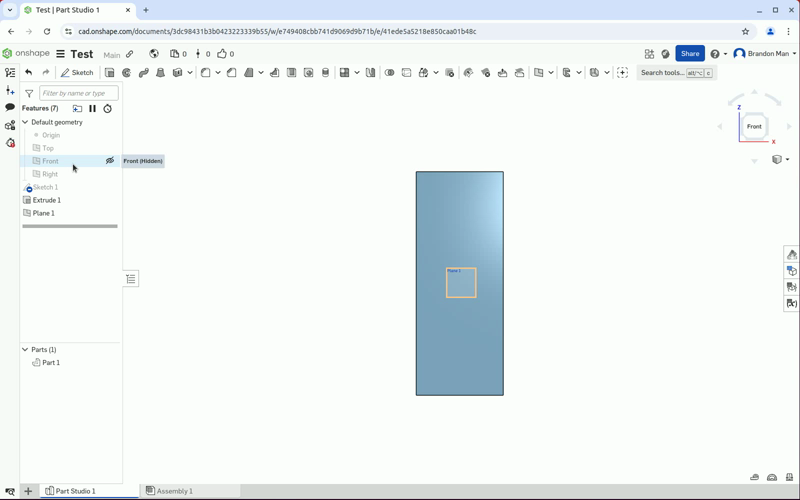
key(shift+s)
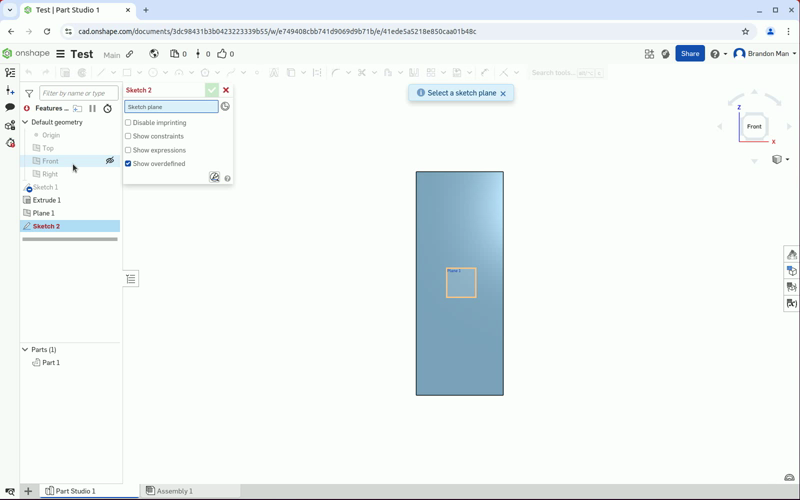
mouse_move(73, 215)
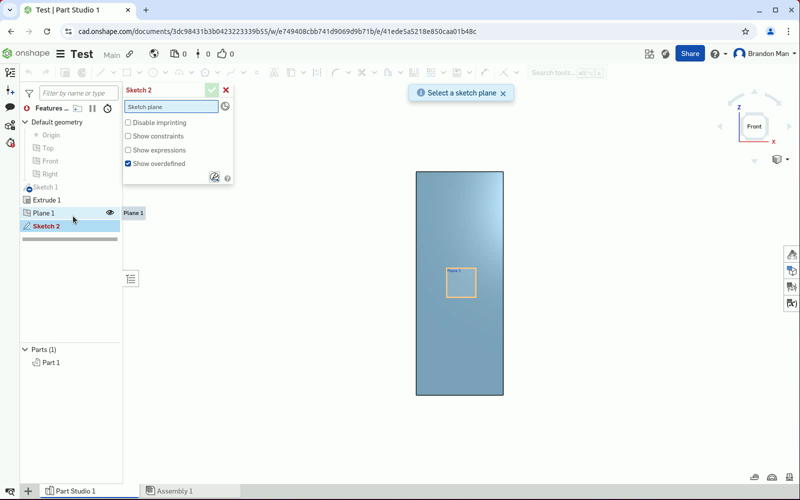
click(73, 215)
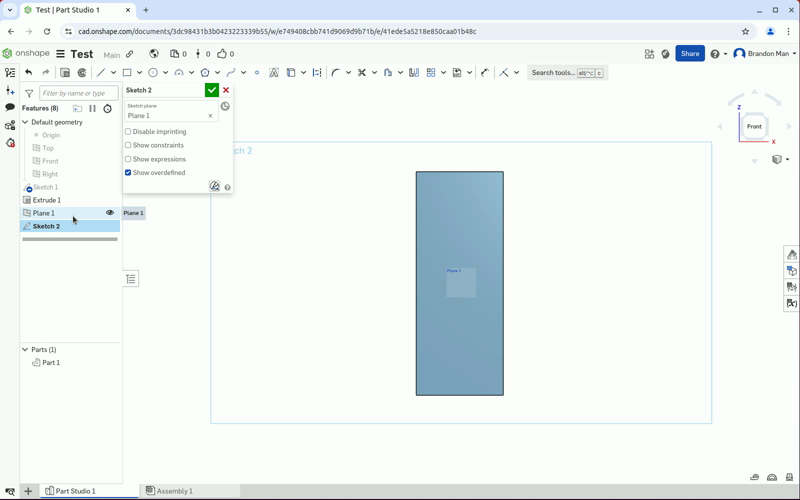
mouse_move(73, 352)
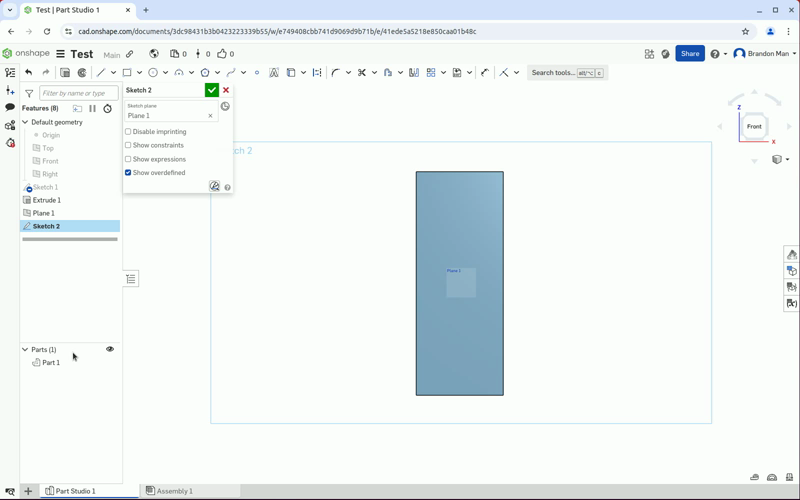
key(y)
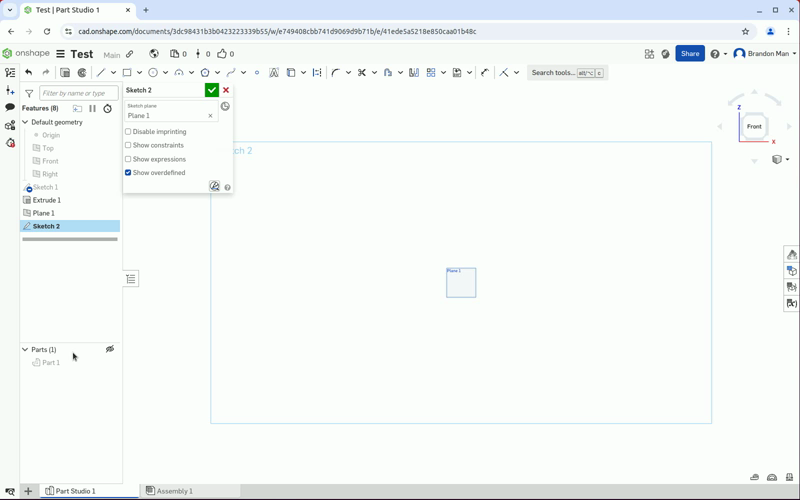
key(l)
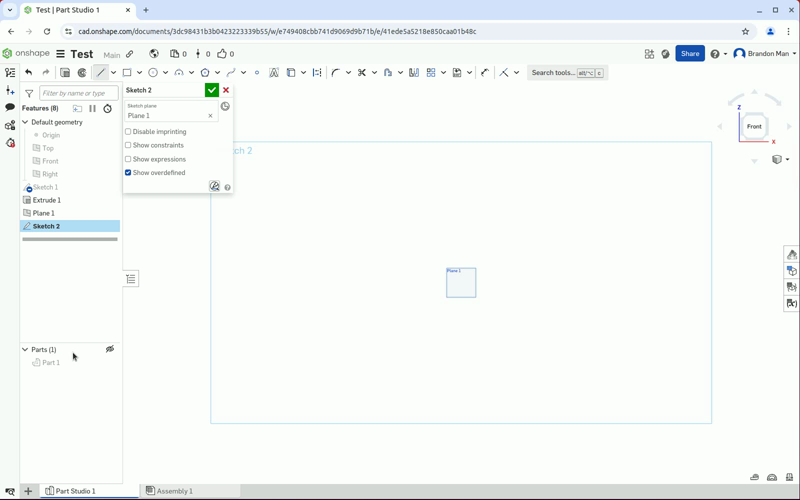
key_down(shift)
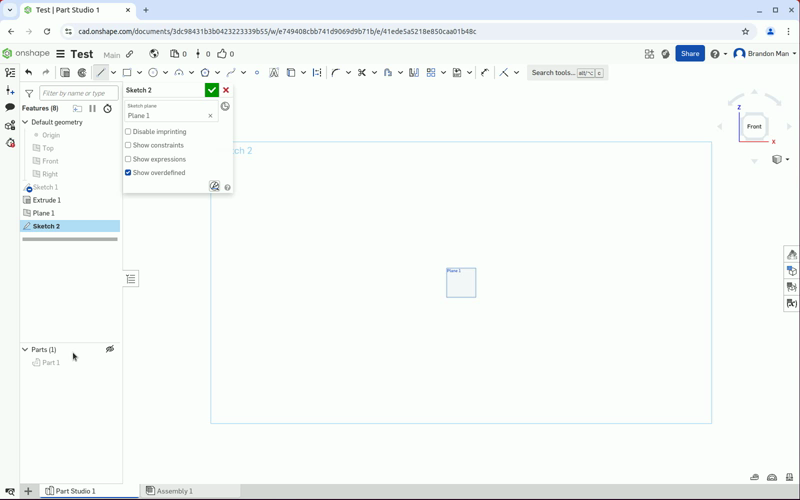
mouse_move(420, 394)
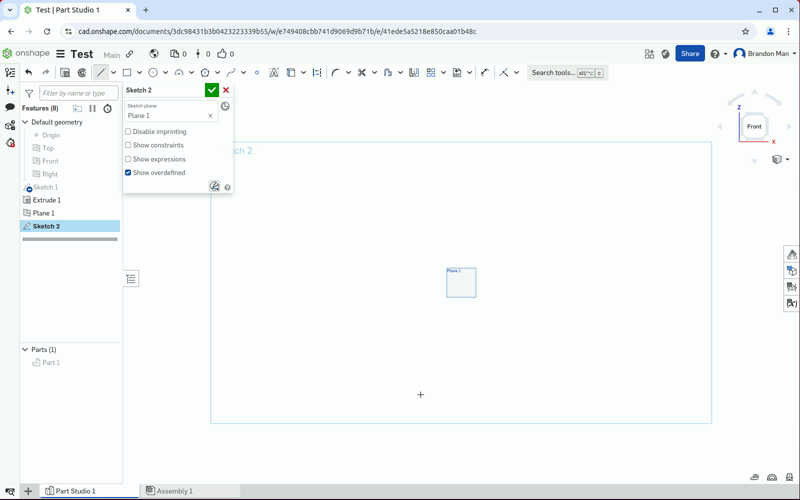
click(420, 394)
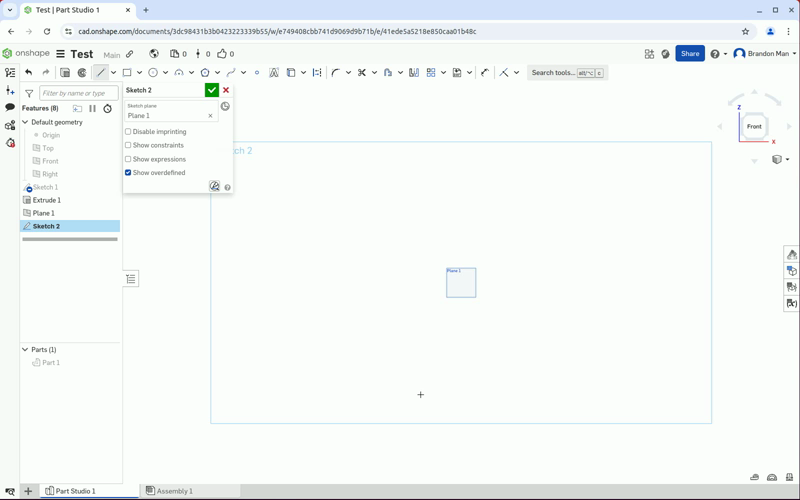
key_up(shift)
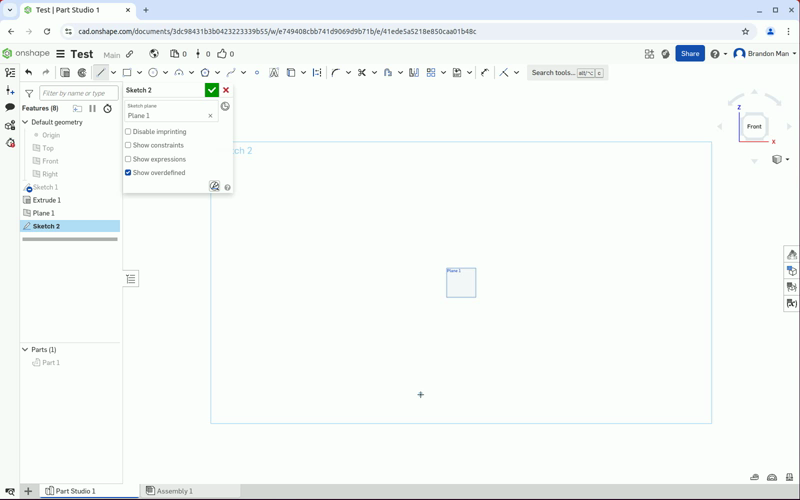
key_down(shift)
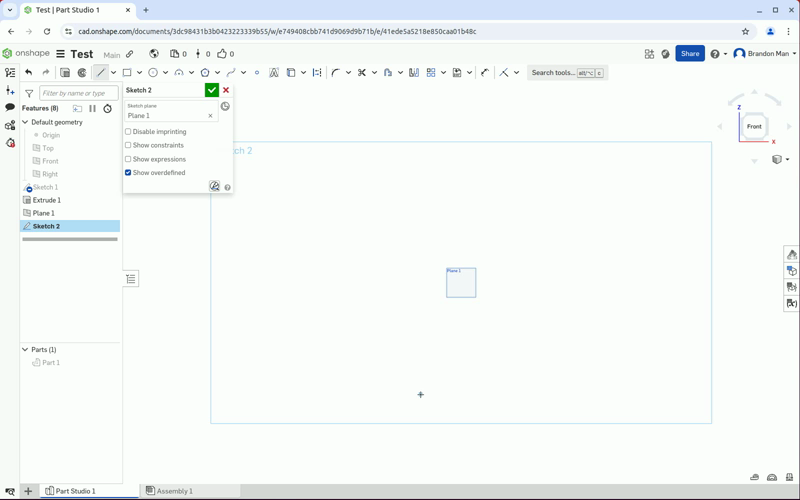
mouse_move(498, 394)
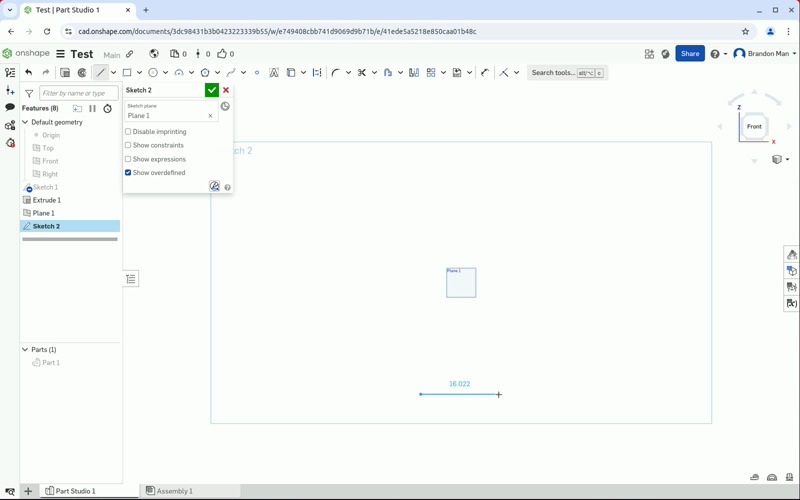
click(498, 394)
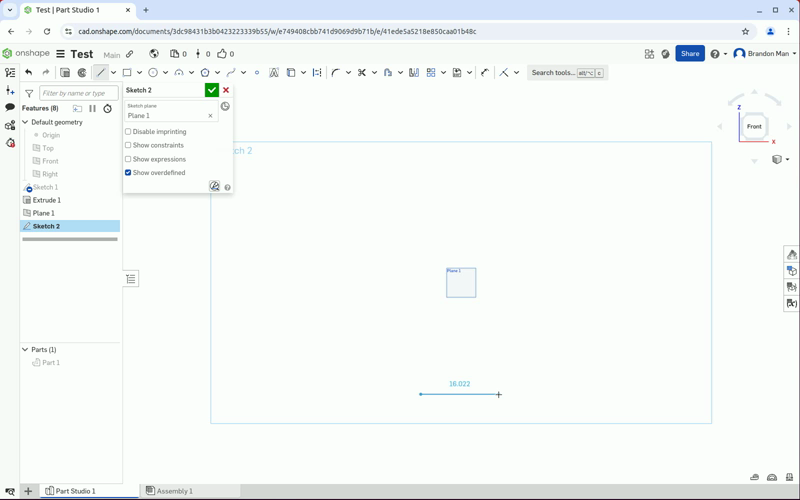
key_up(shift)
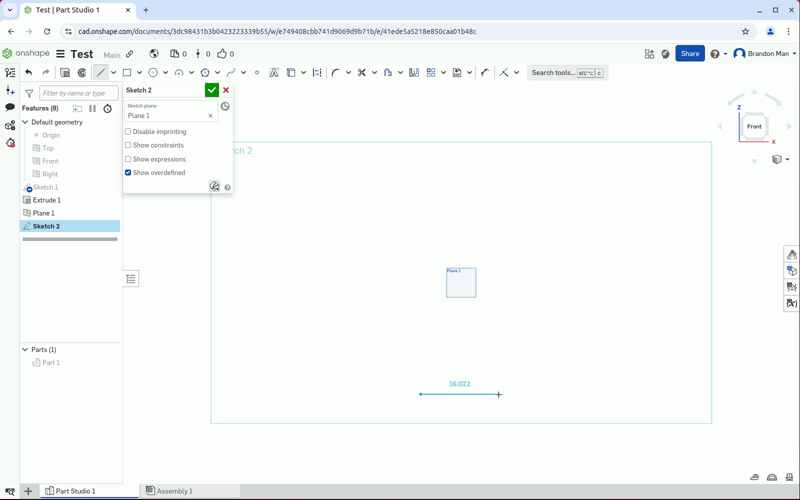
key_down(shift)
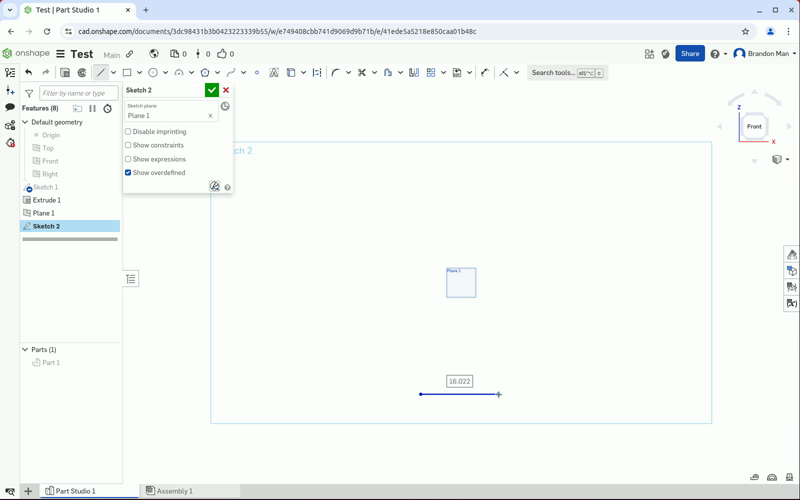
mouse_move(498, 176)
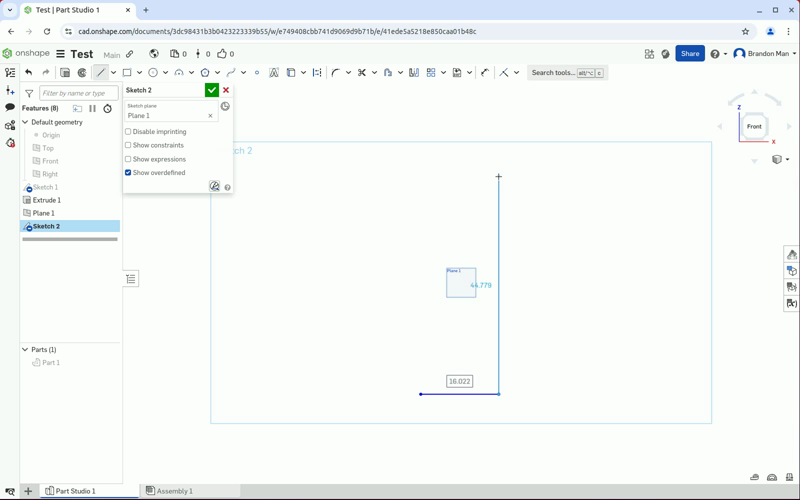
click(498, 176)
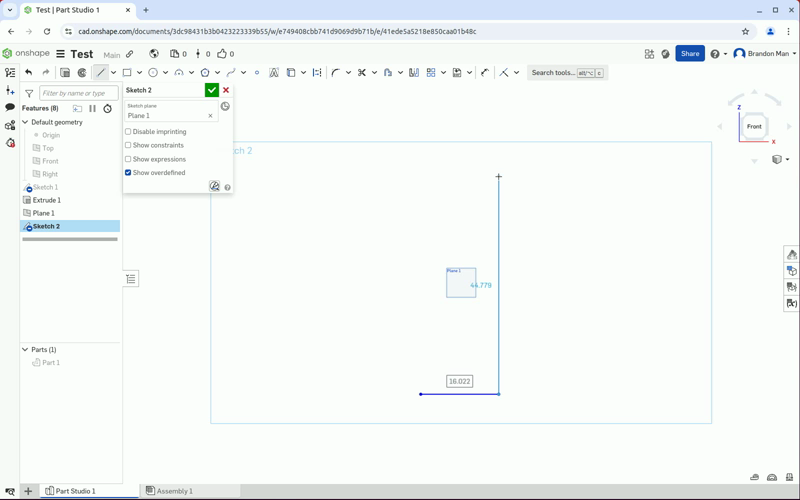
key_up(shift)
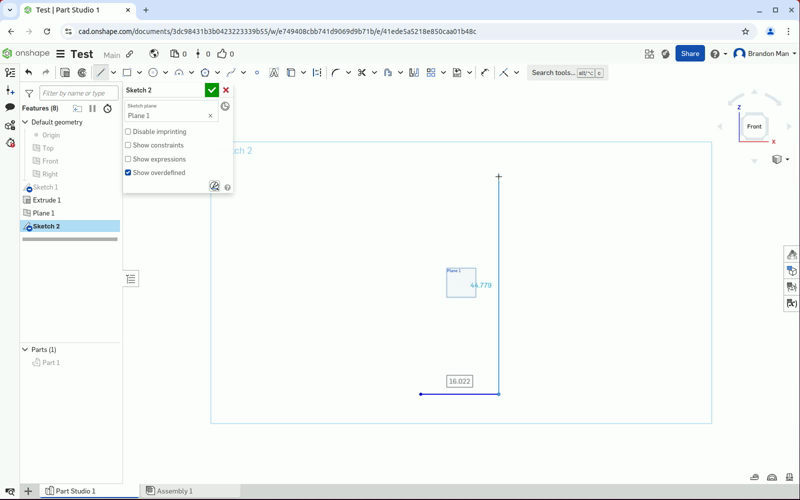
key_down(shift)
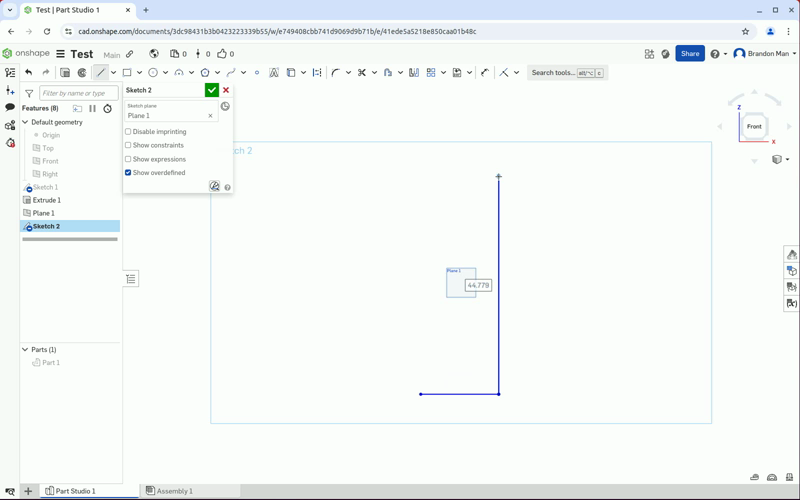
mouse_move(420, 176)
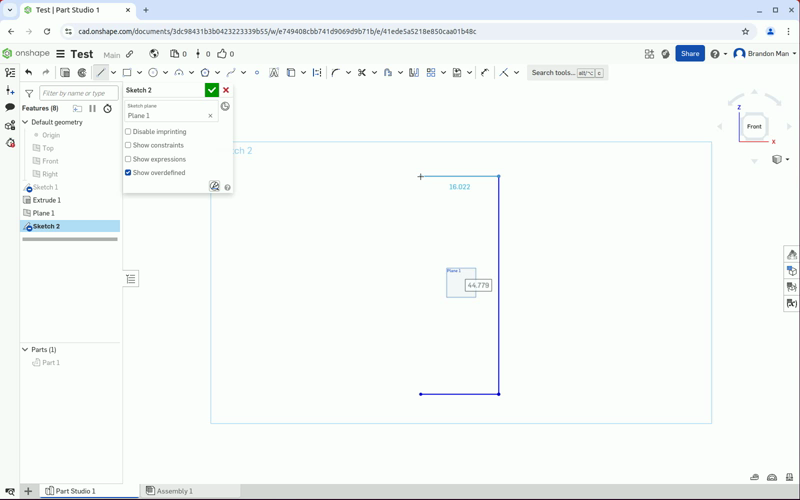
click(420, 176)
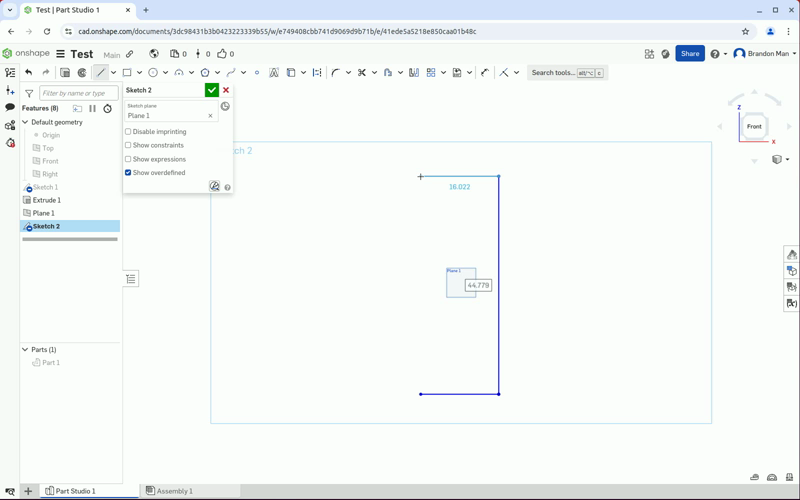
key_up(shift)
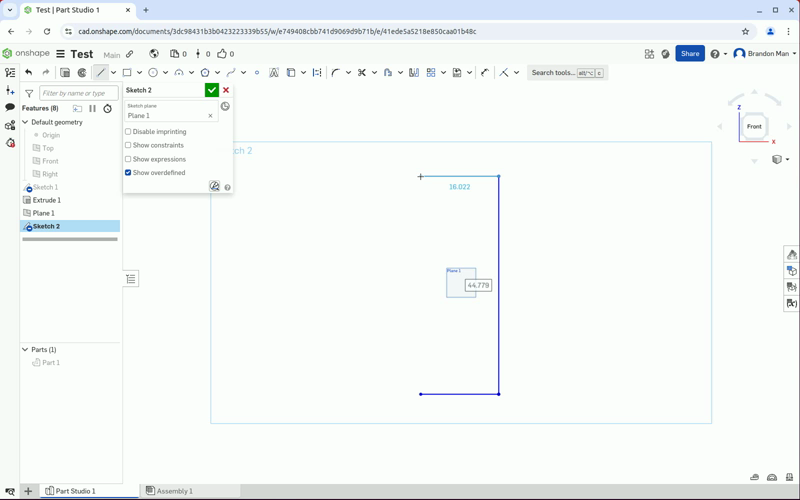
key_down(shift)
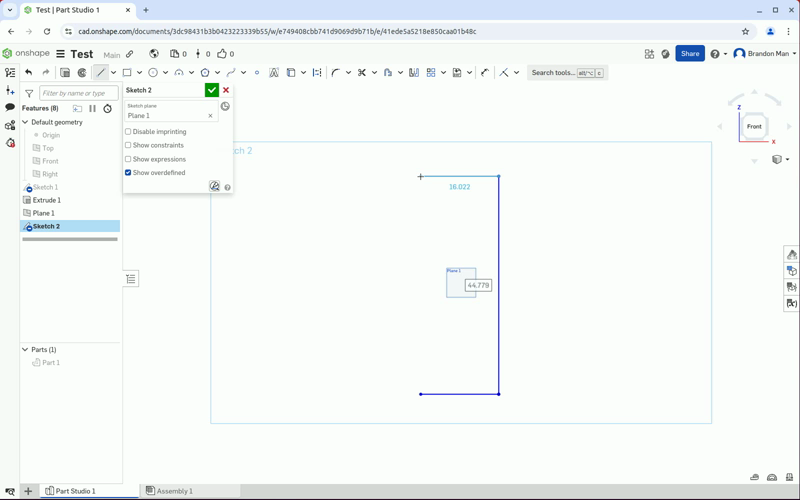
mouse_move(420, 394)
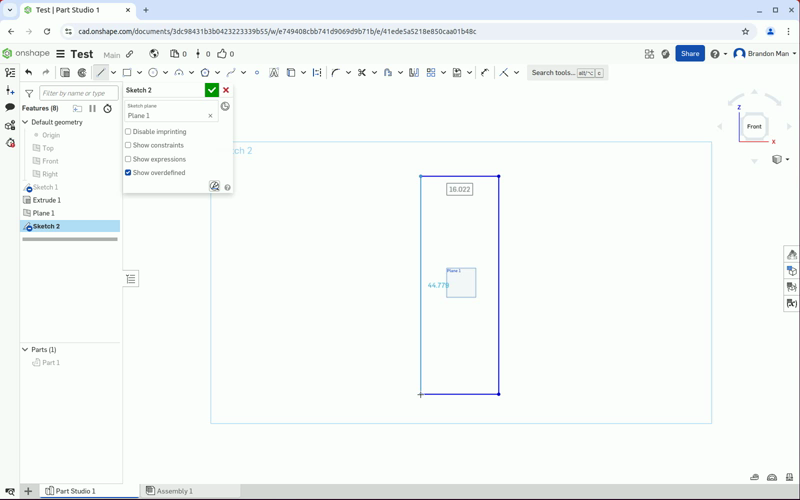
key_up(shift)
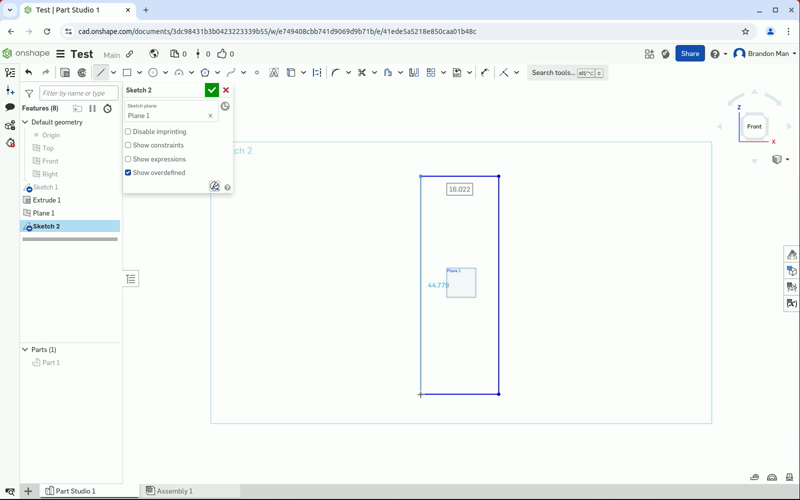
click(420, 394)
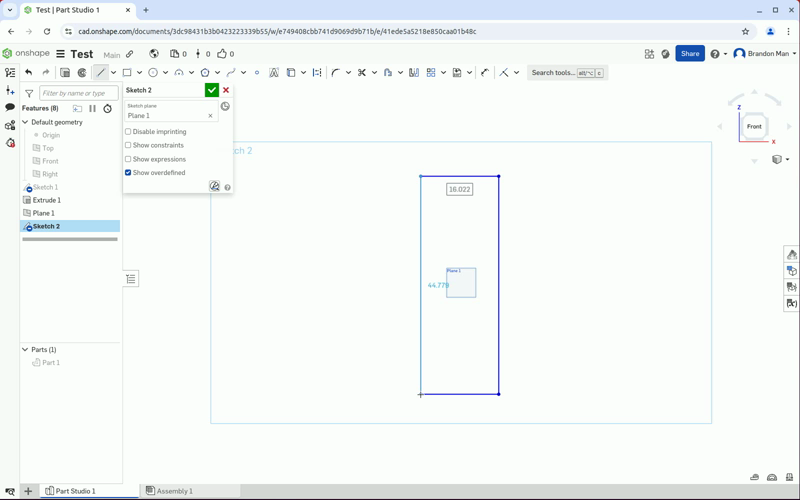
key(esc)
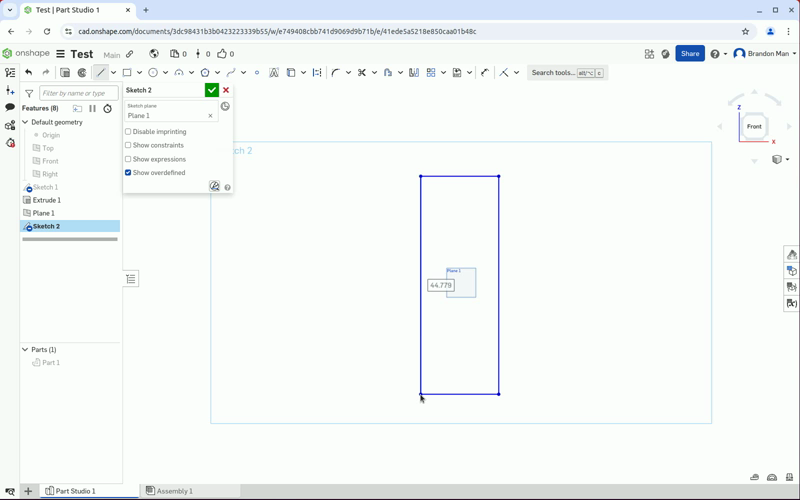
mouse_move(464, 241)
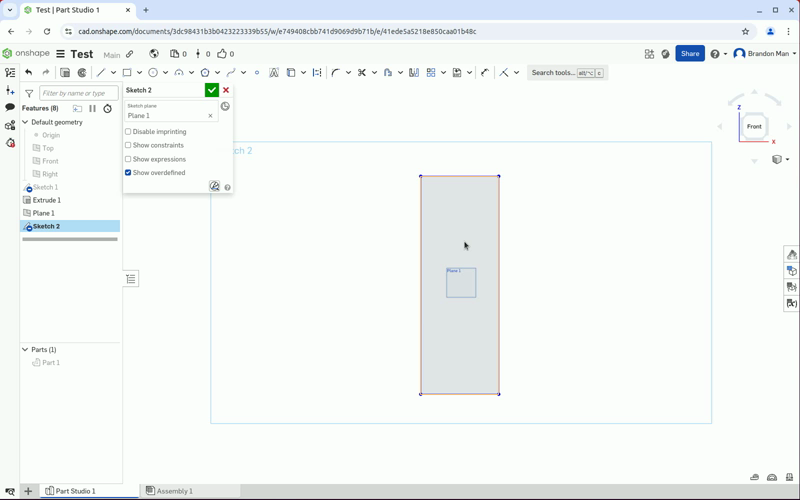
click(464, 241)
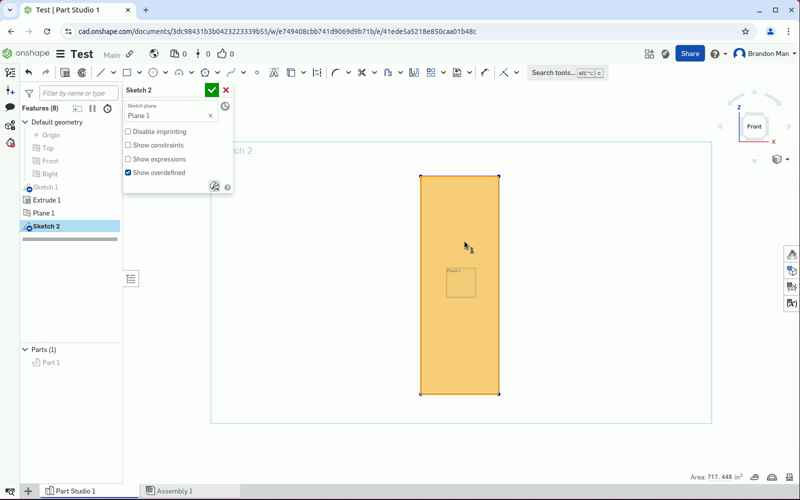
mouse_move(73, 352)
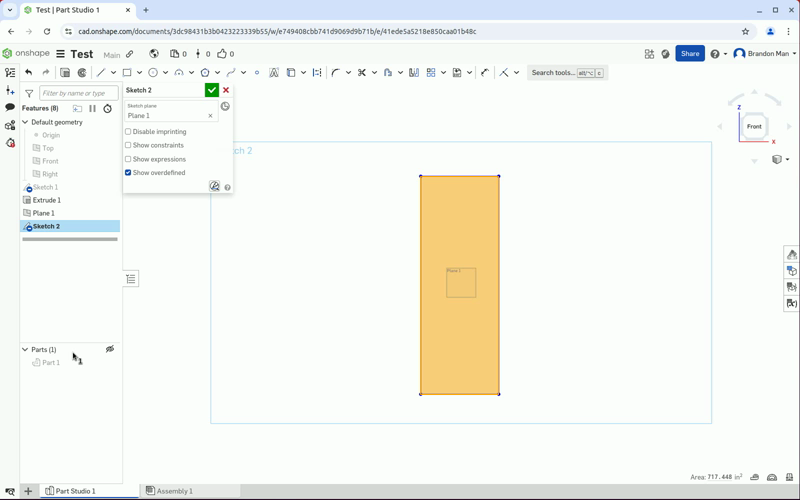
key(shift+y)
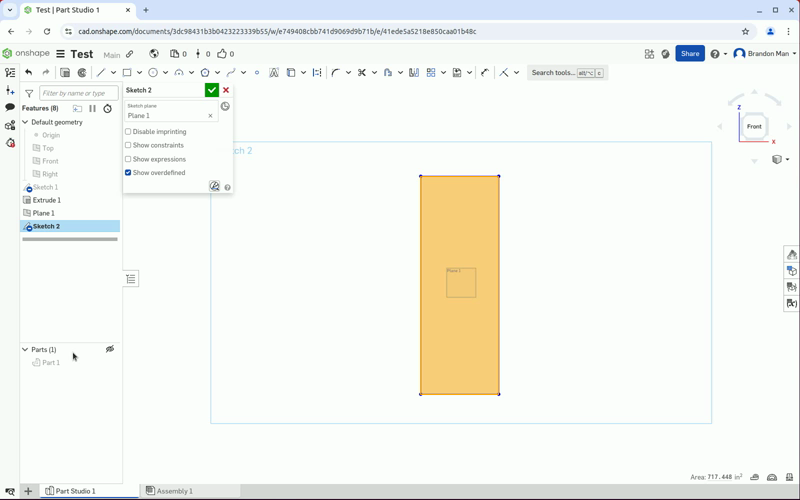
key(shift+e)
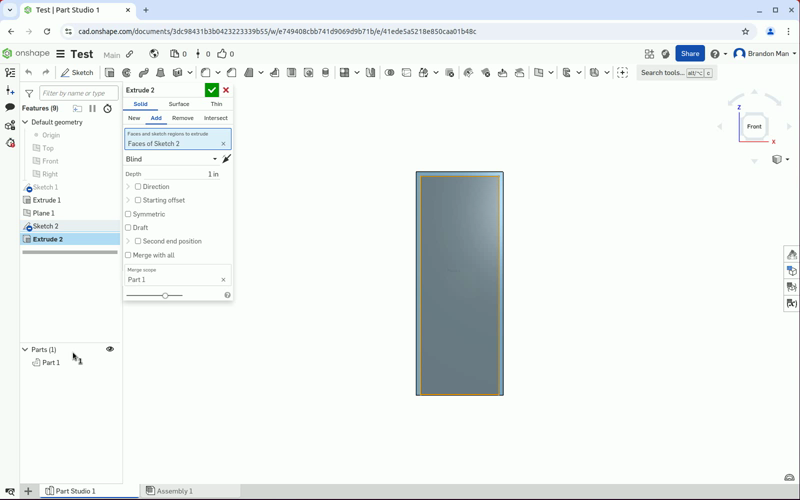
mouse_move(143, 106)
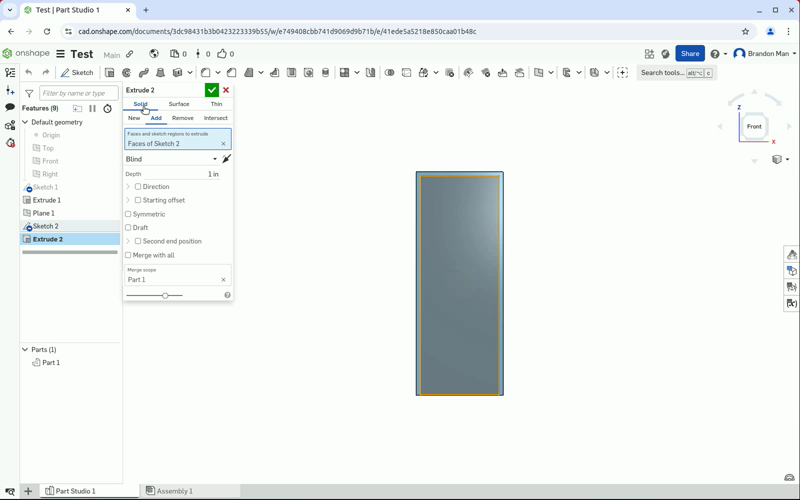
click(143, 106)
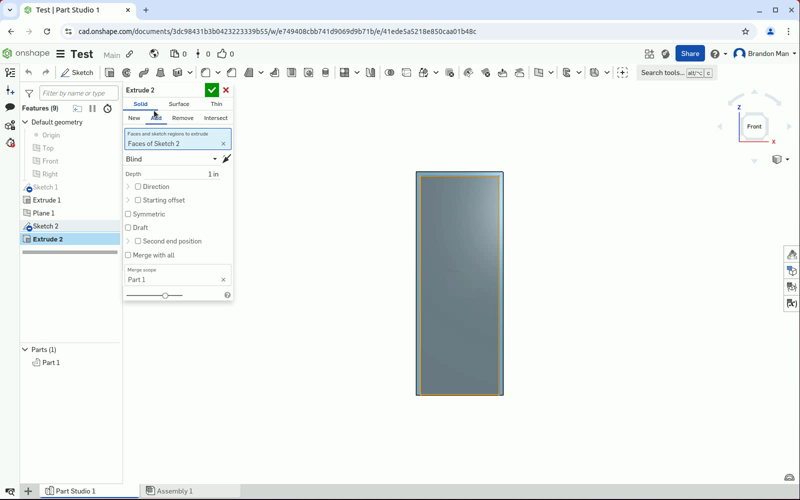
mouse_move(186, 120)
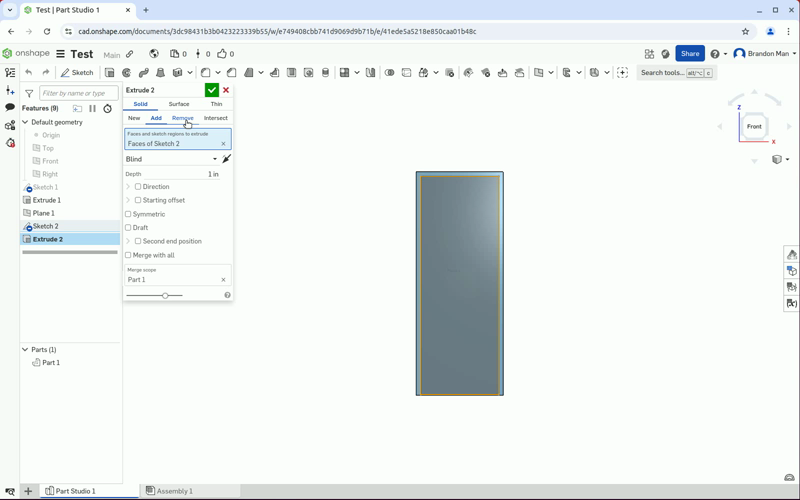
click(186, 120)
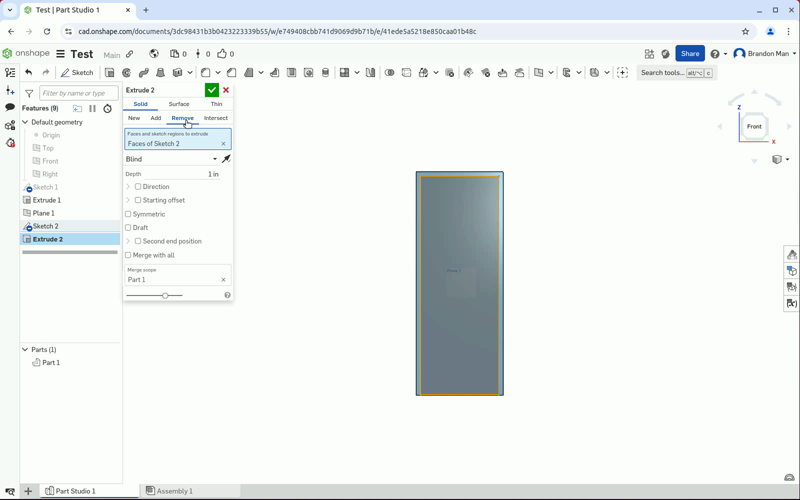
key(tab, 4)
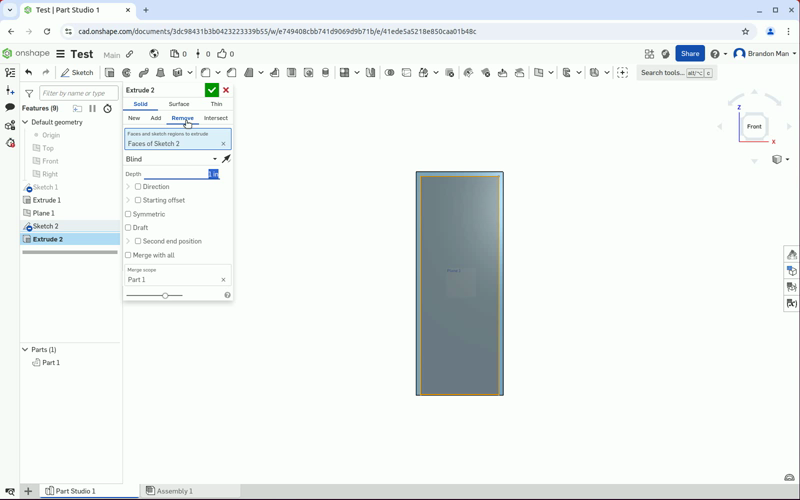
text(0.241)
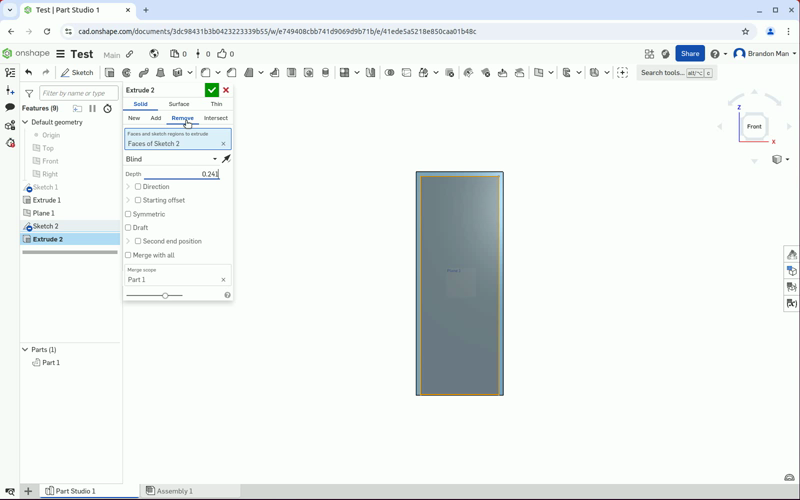
key(tab, 6)
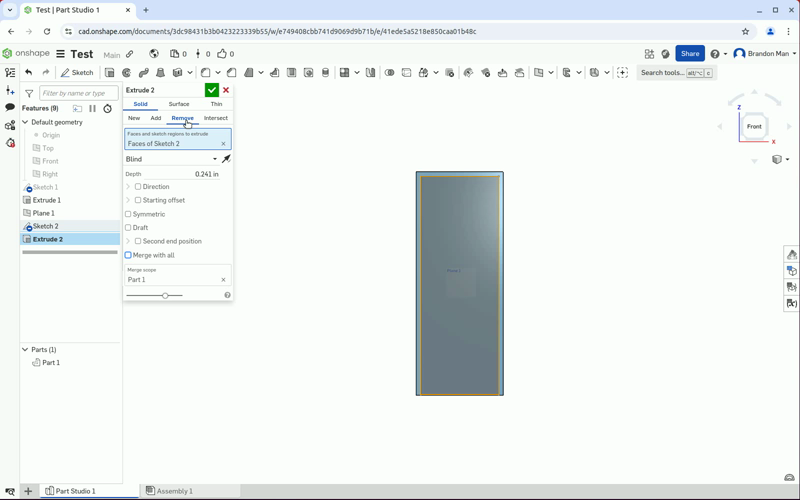
key(space)
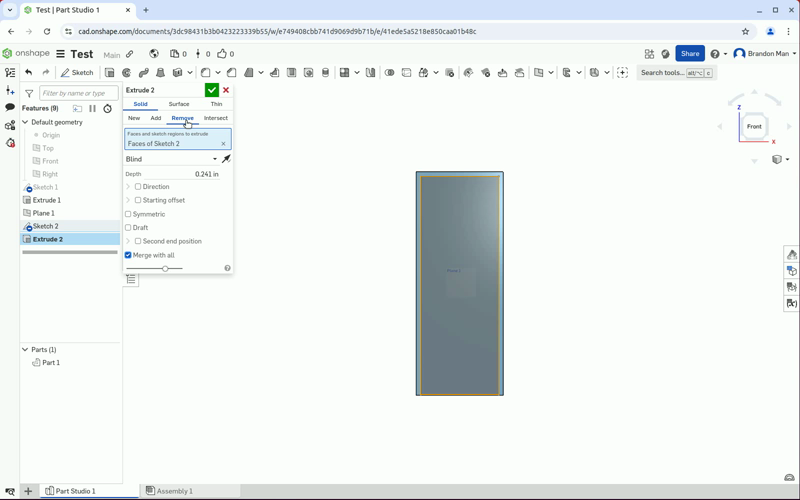
key(enter)
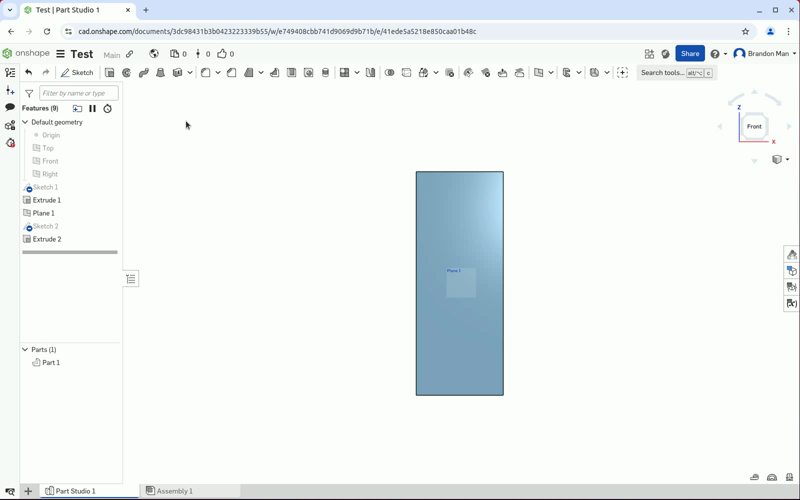
key(shift+h)
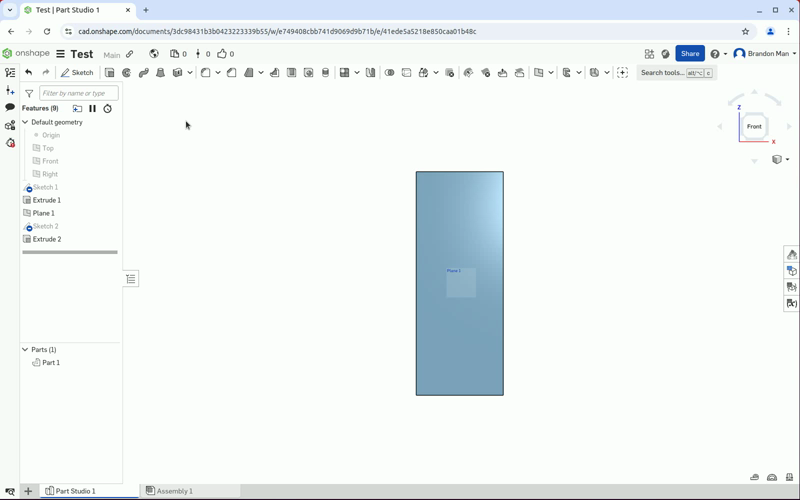
key(shift+h)
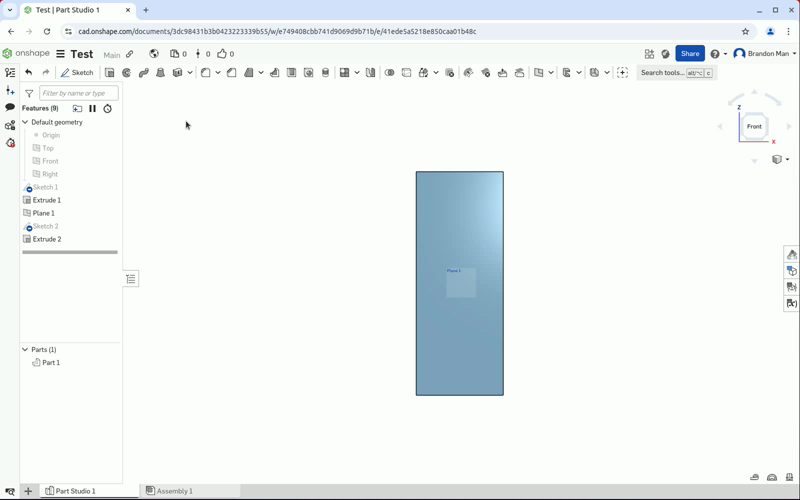
key(shift+7)
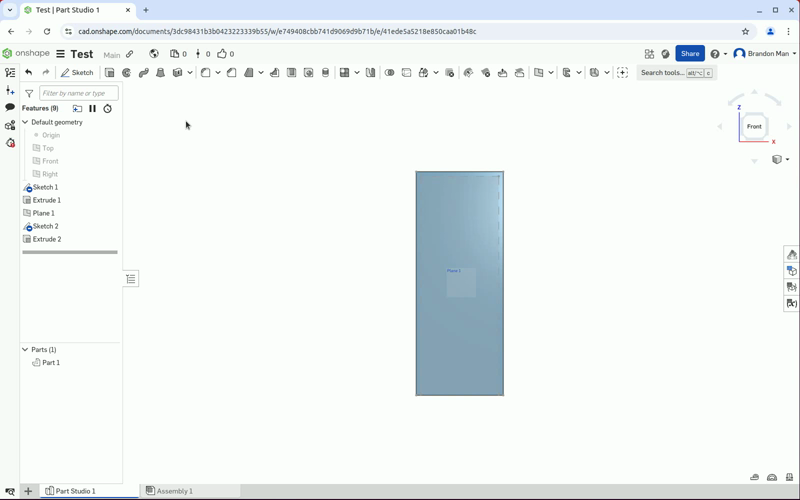
key(left, 2)
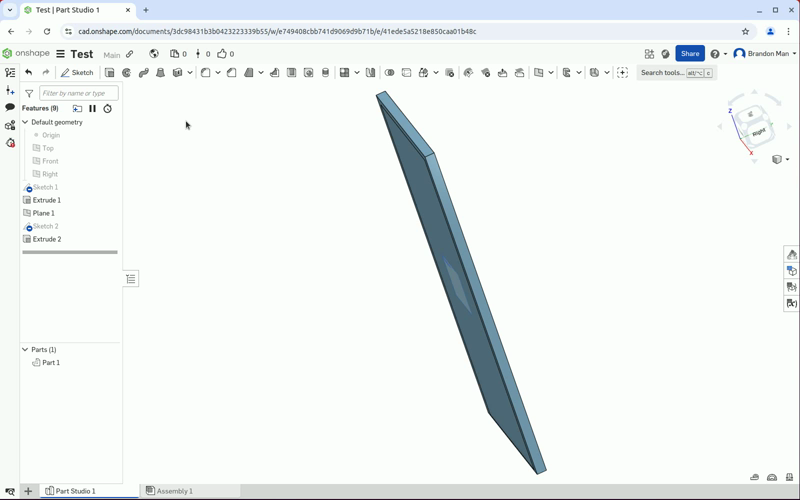
key(down, 2)
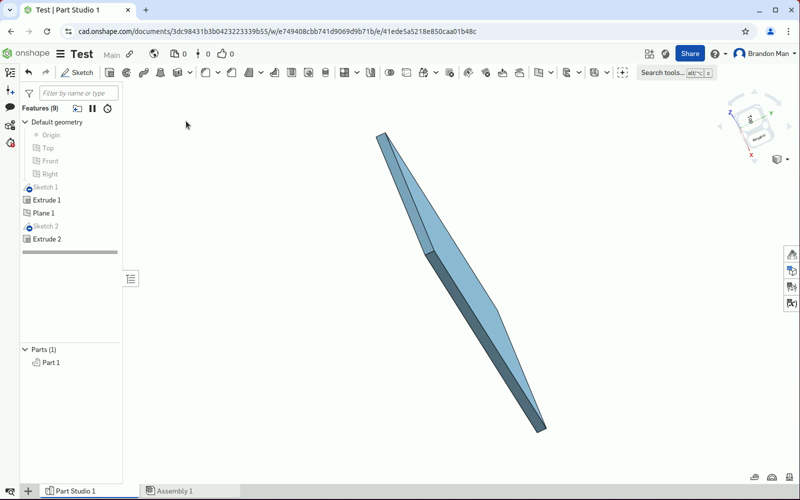
key(up, 2)
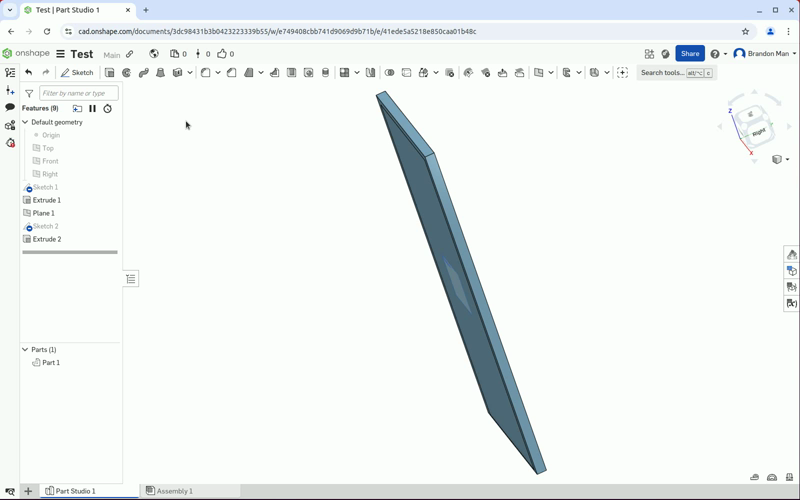
key(right, 2)
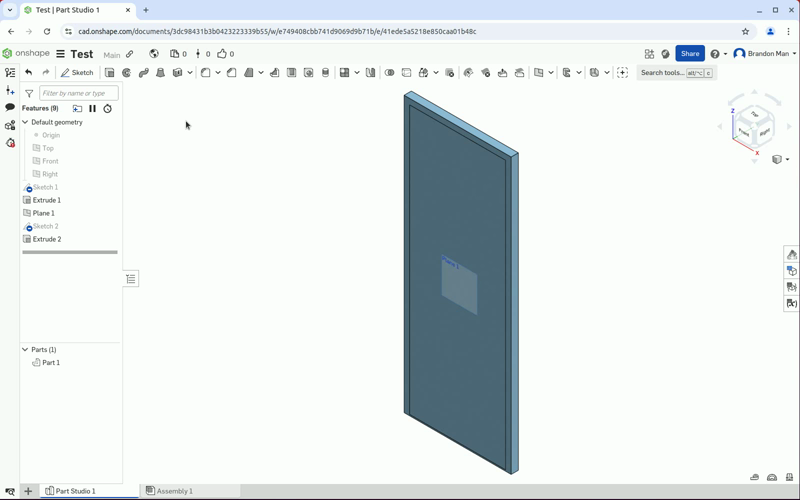
mouse_move(73, 189)
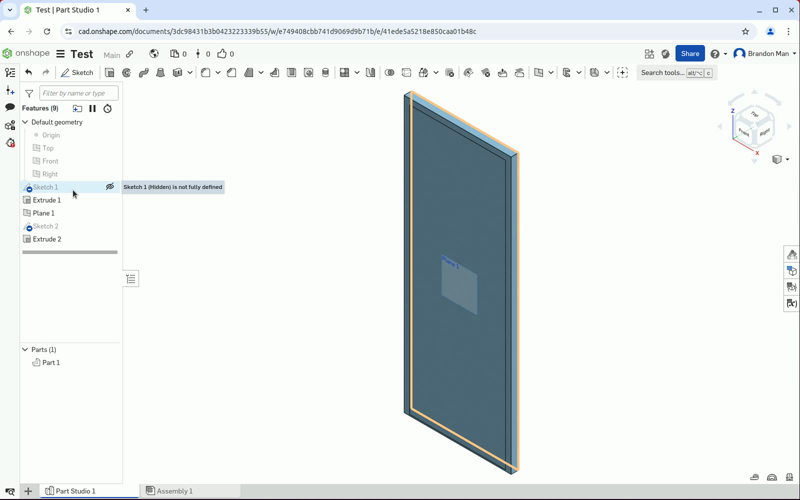
click(73, 189)